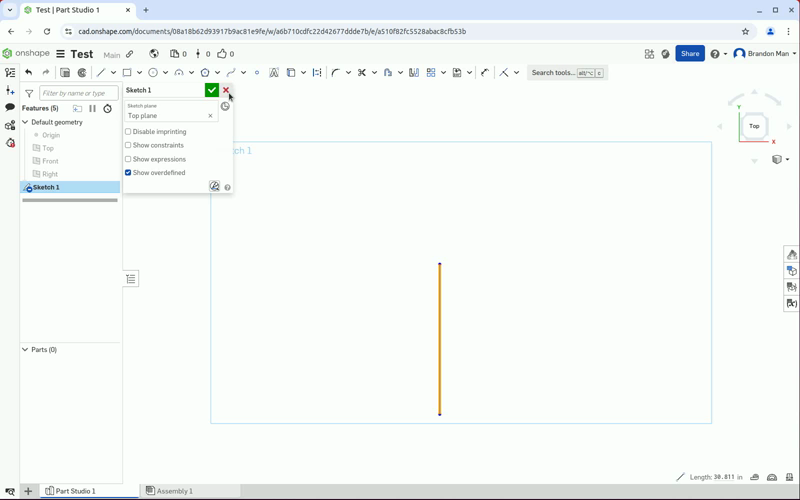
key(shift+h)
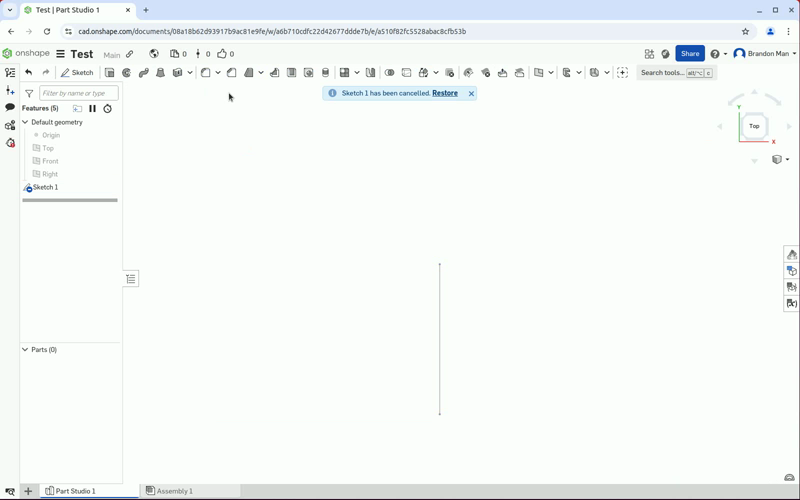
key(shift+s)
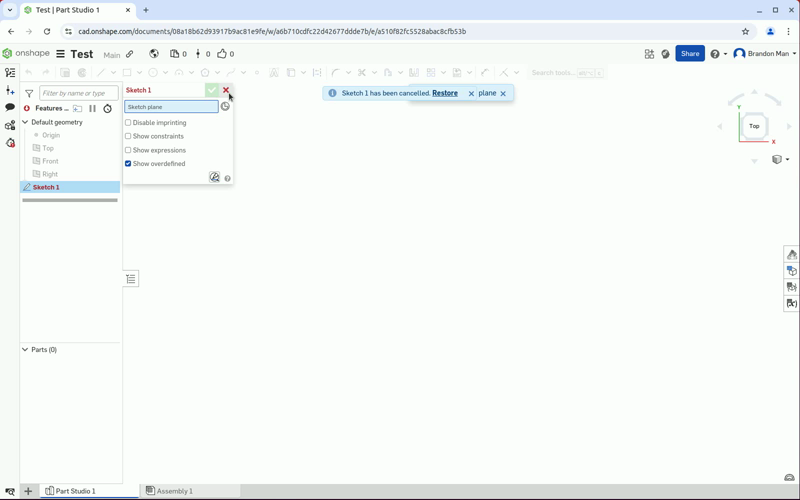
mouse_move(73, 150)
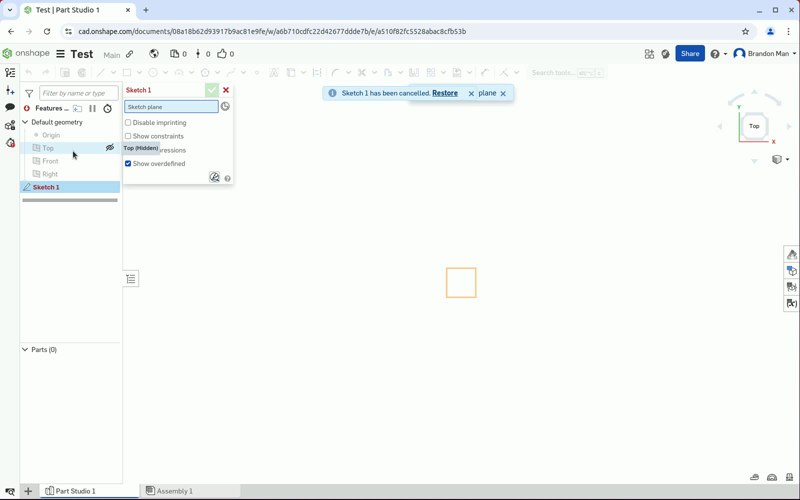
click(73, 150)
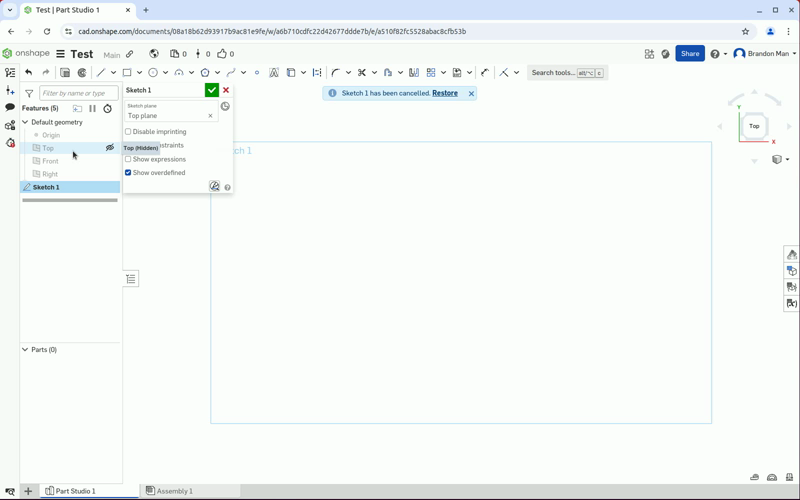
mouse_move(73, 352)
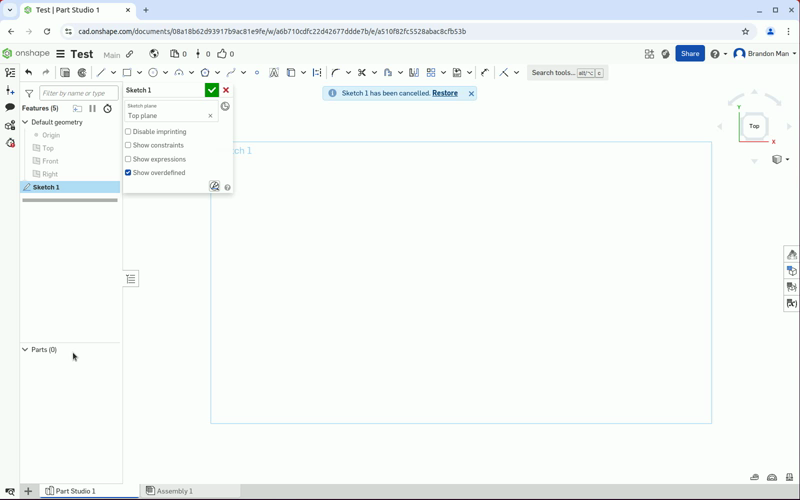
key(y)
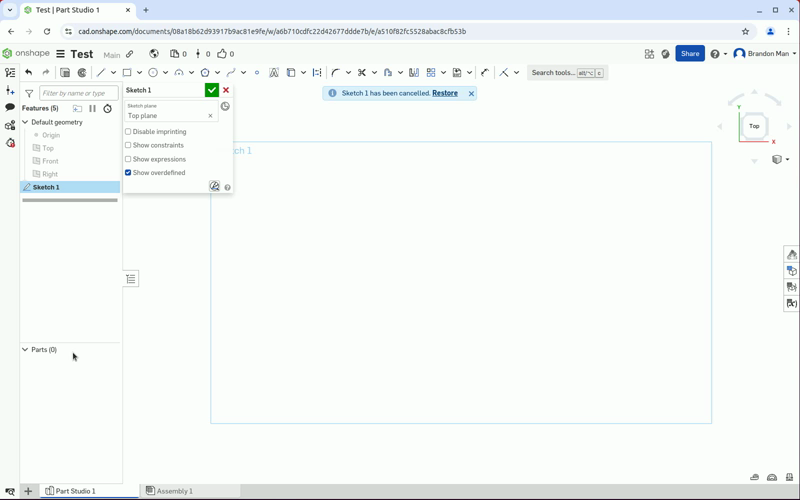
key(l)
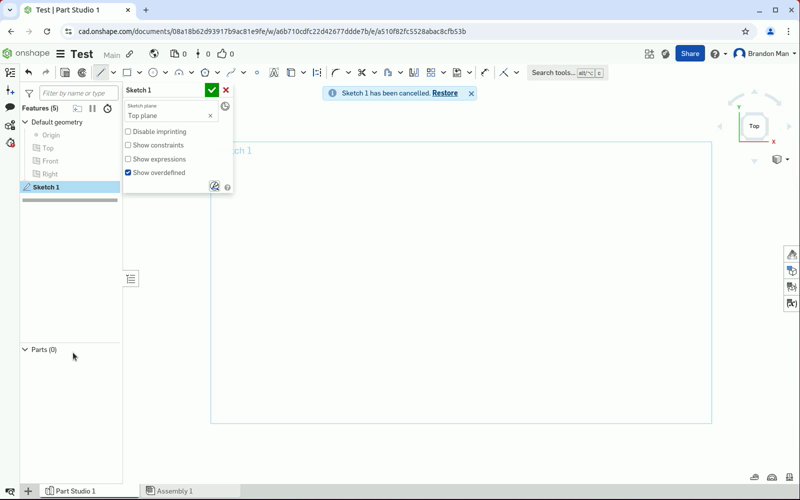
key_down(shift)
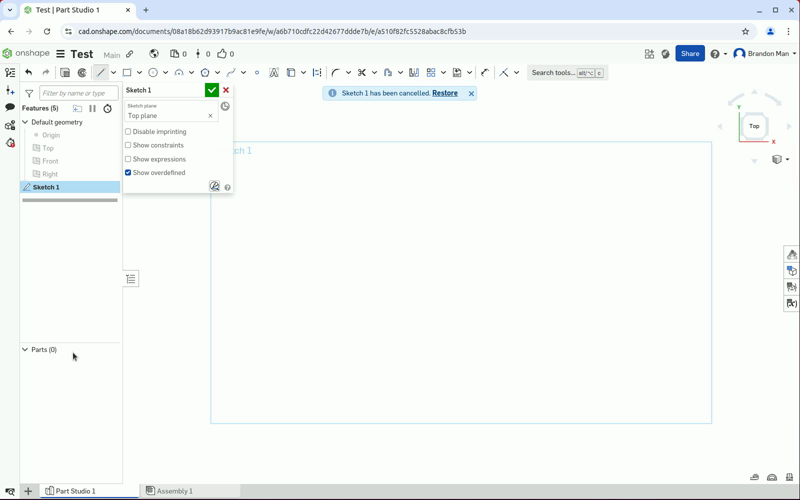
mouse_move(416, 340)
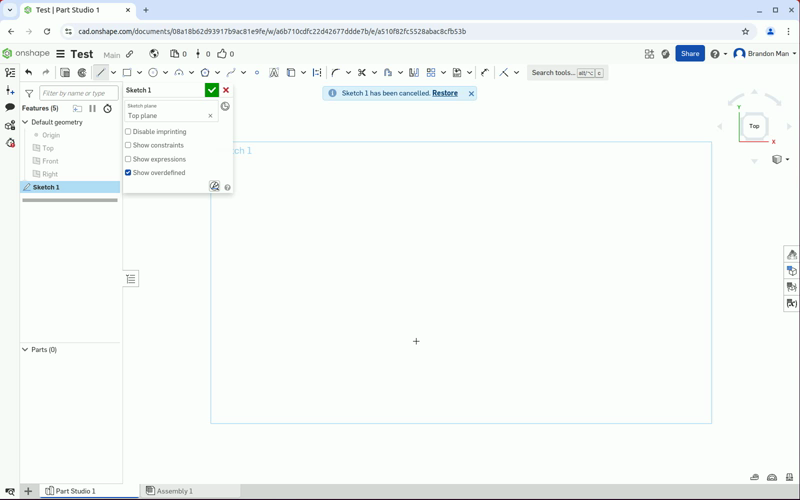
click(416, 340)
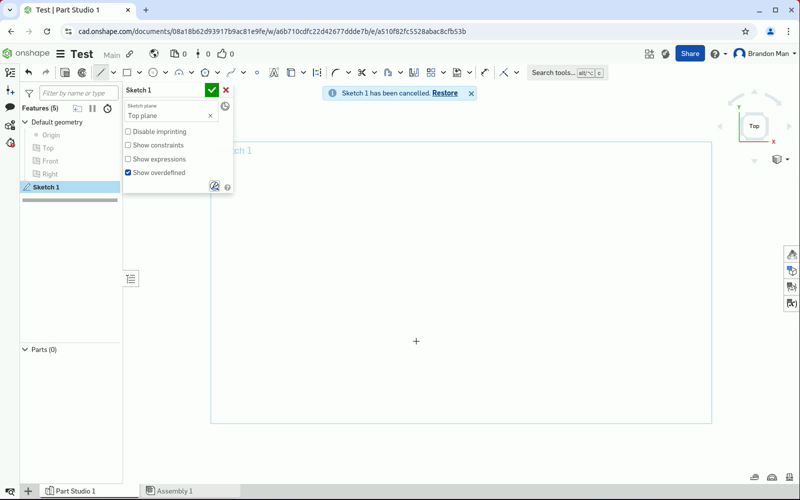
key_up(shift)
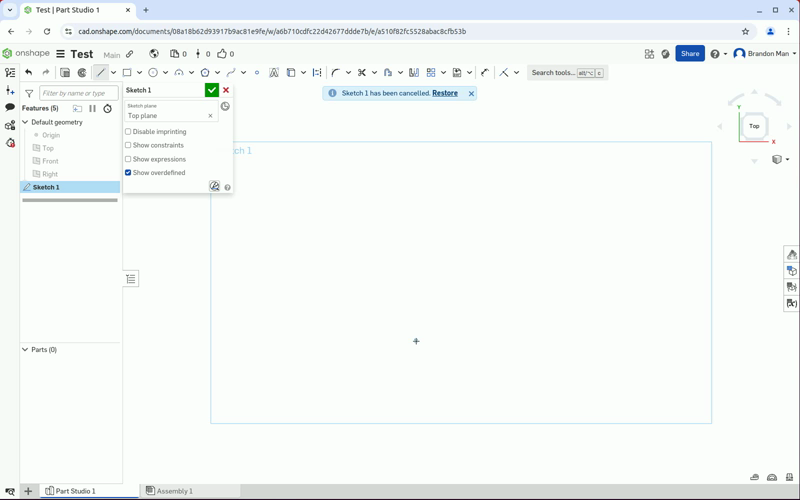
key_down(shift)
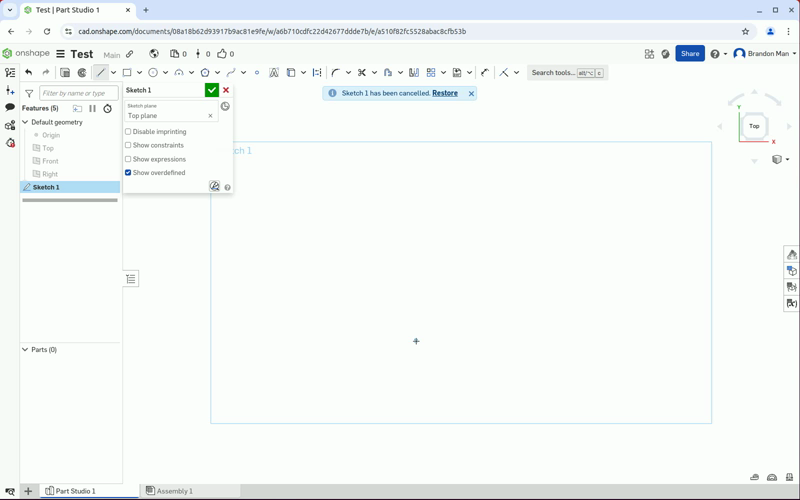
mouse_move(505, 340)
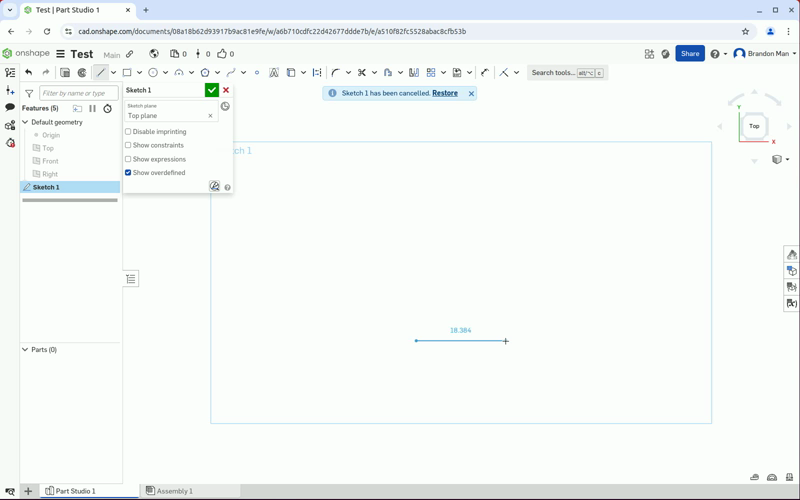
click(505, 340)
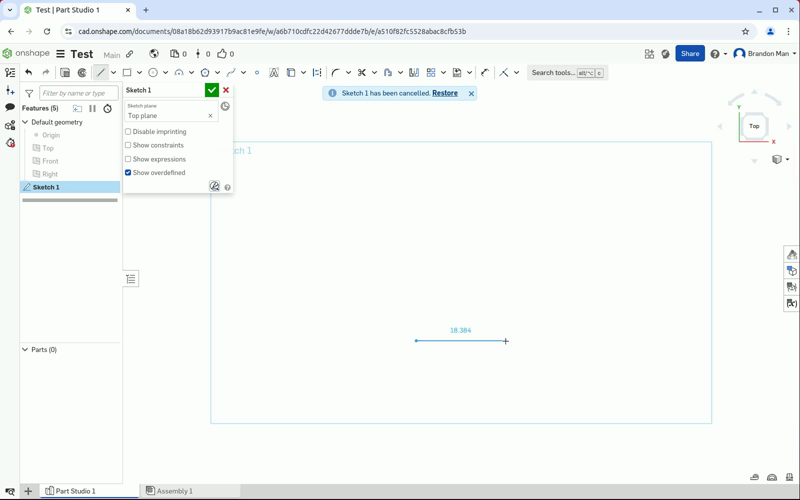
key_up(shift)
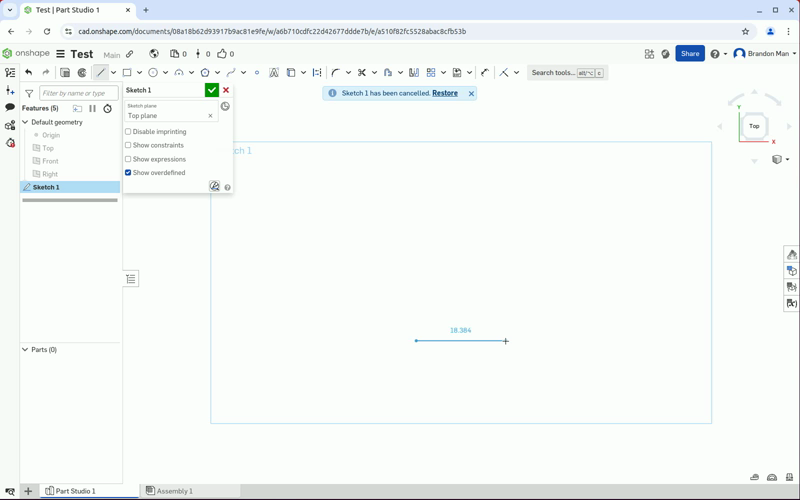
key_down(shift)
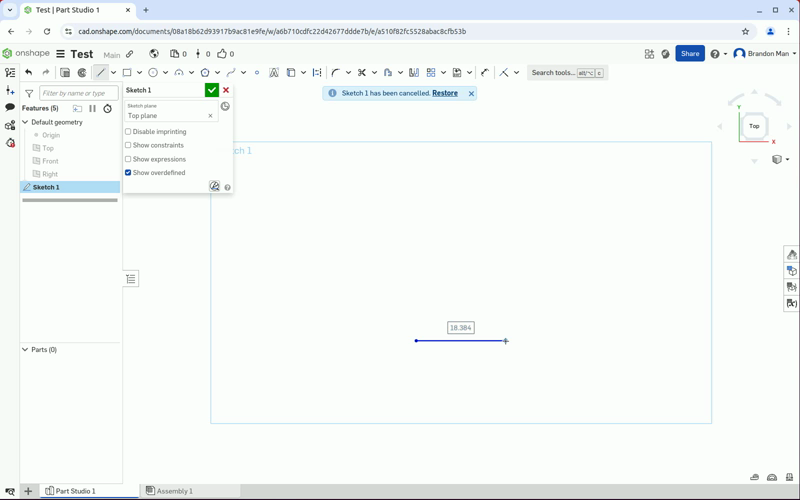
mouse_move(505, 224)
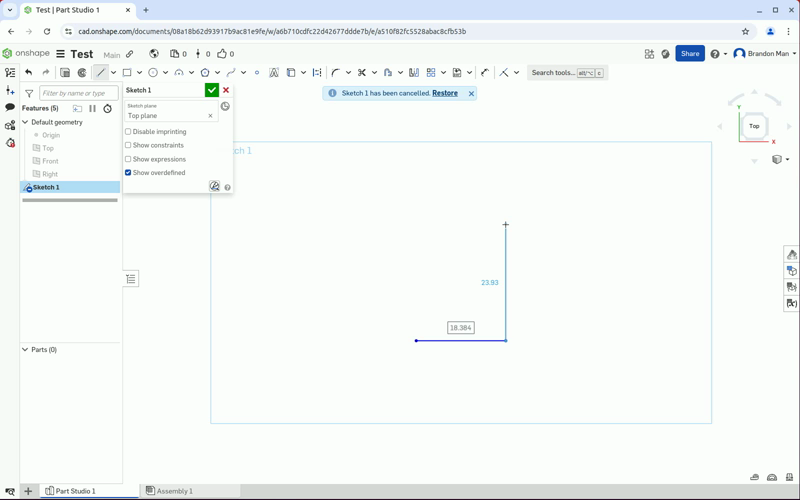
click(505, 224)
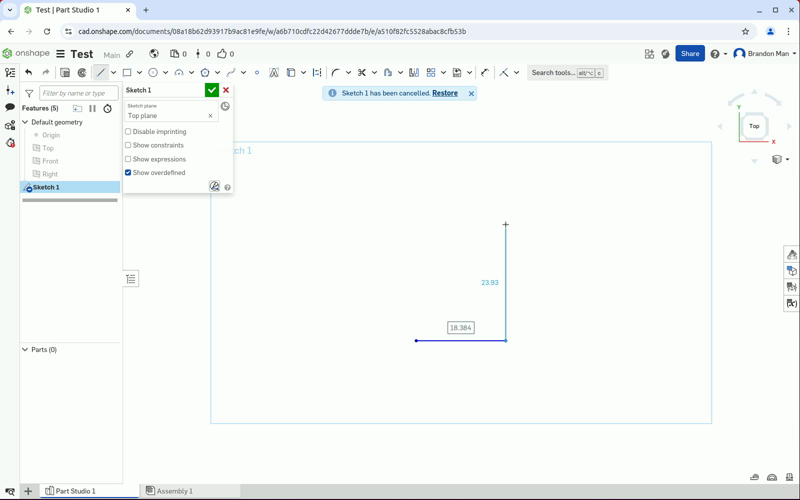
key_up(shift)
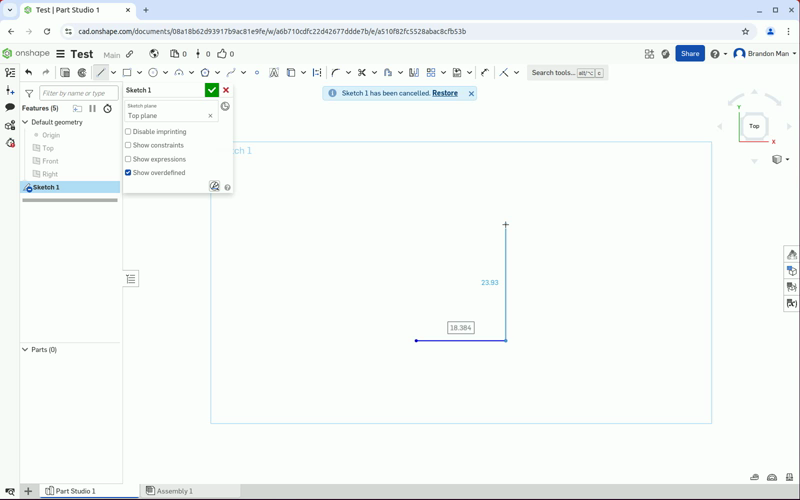
key_down(shift)
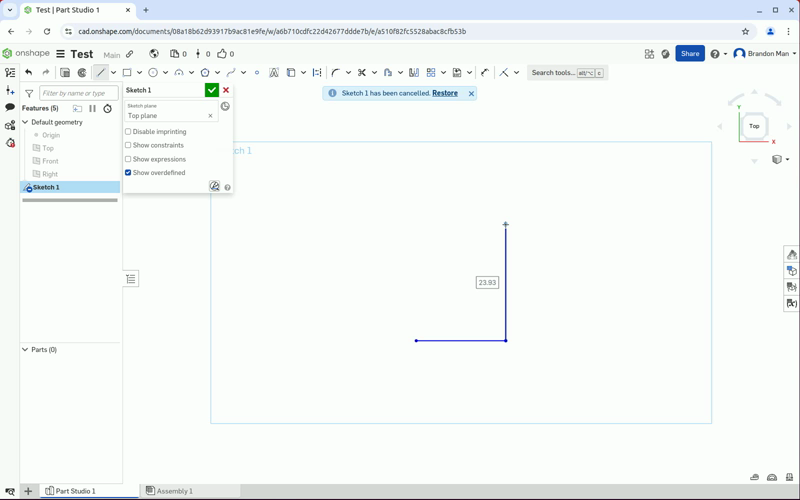
mouse_move(416, 224)
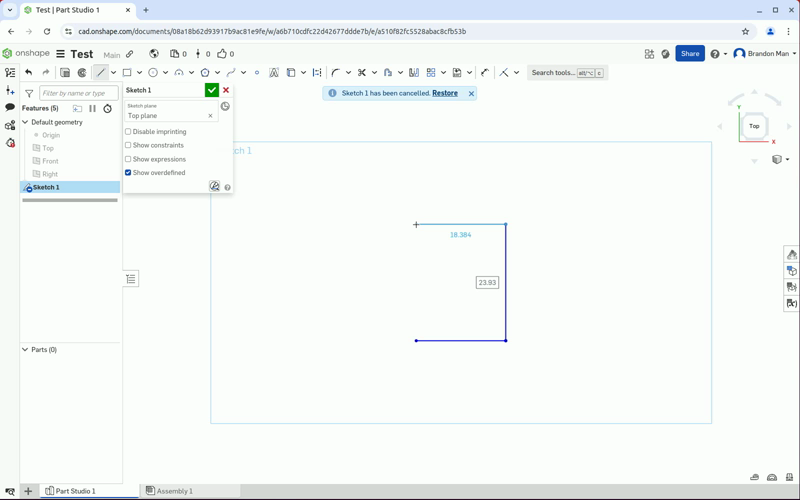
click(416, 224)
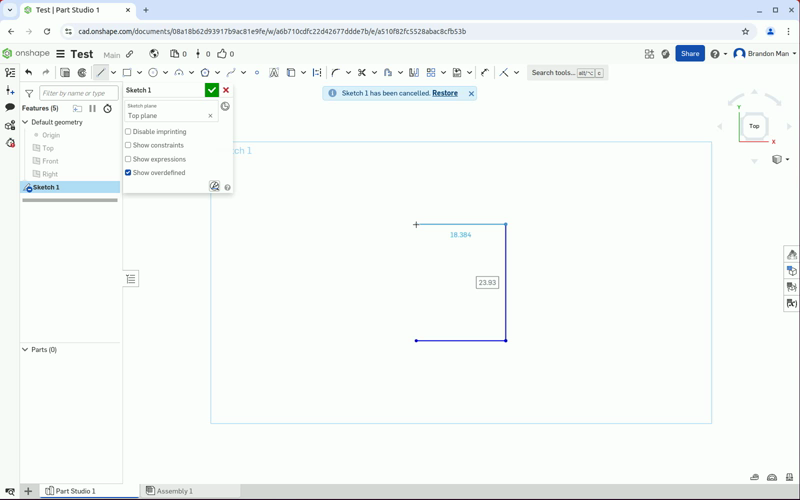
key_up(shift)
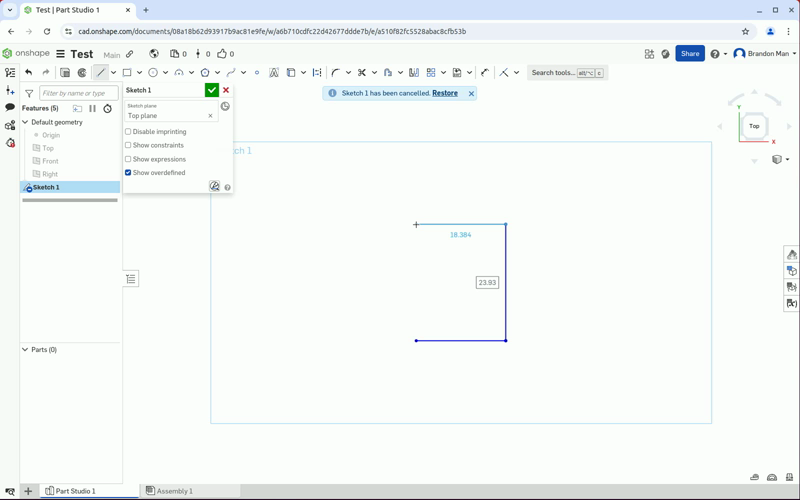
key_down(shift)
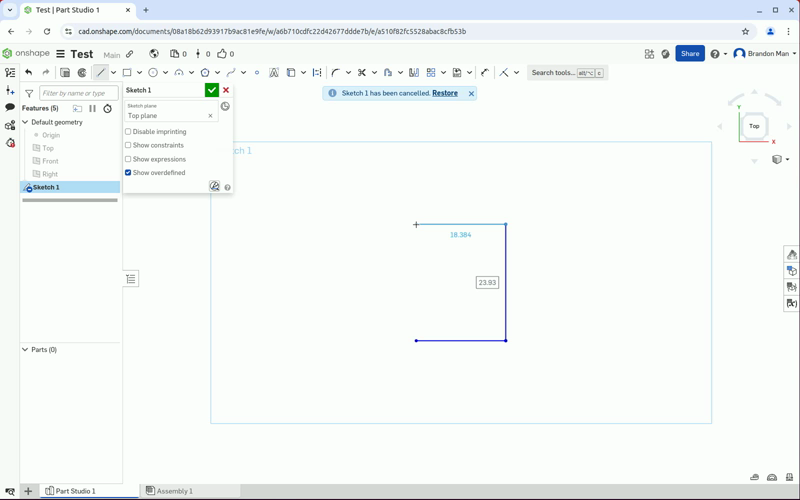
mouse_move(416, 340)
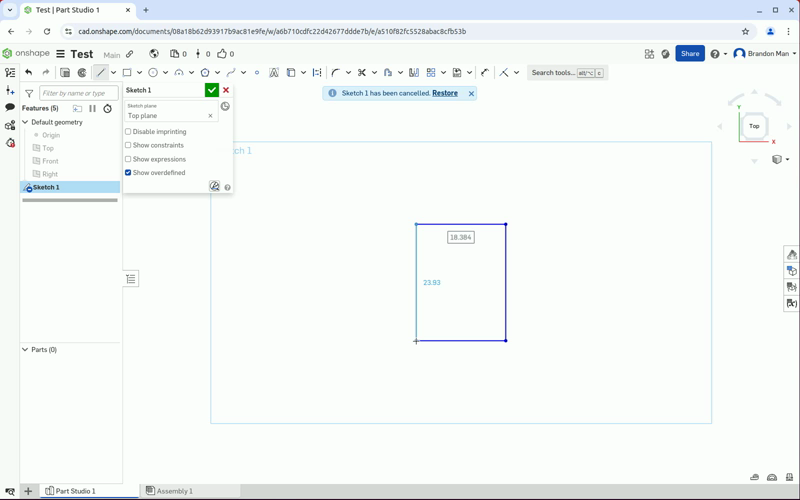
key_up(shift)
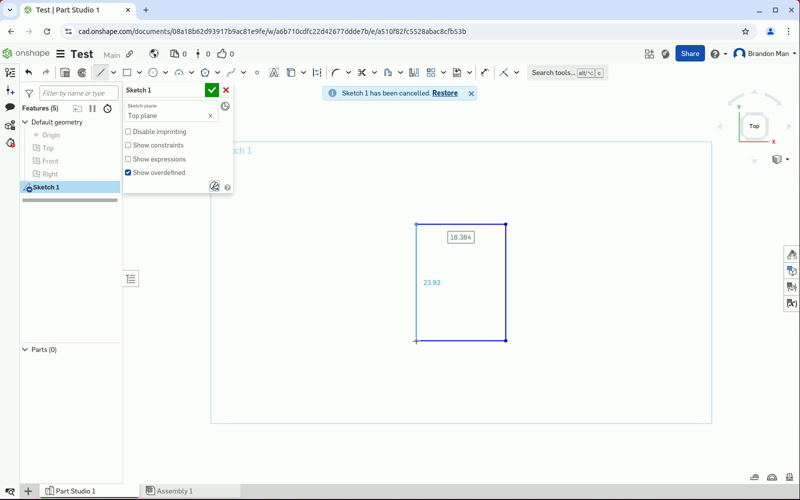
click(416, 340)
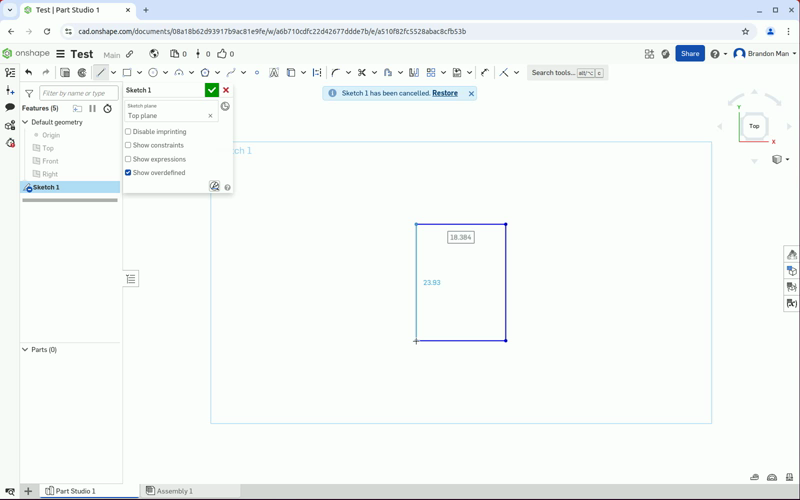
key(esc)
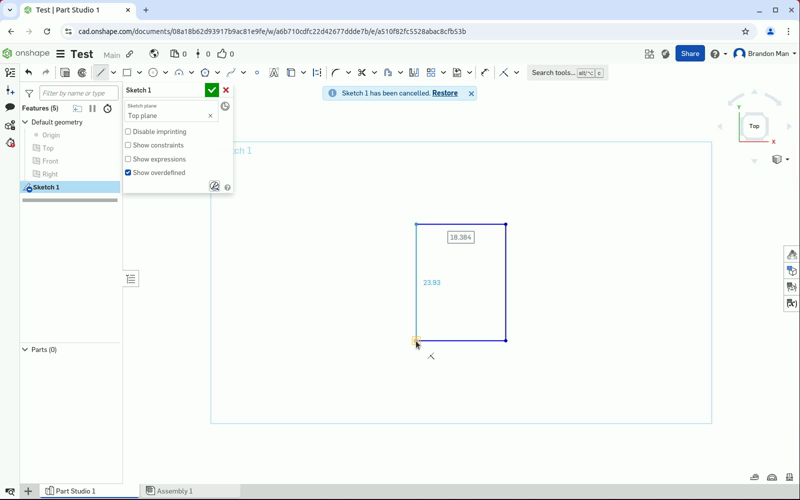
mouse_move(482, 286)
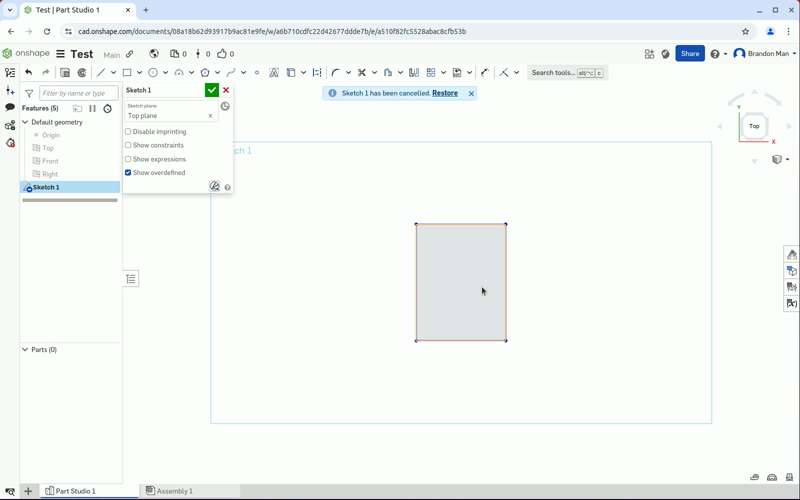
click(482, 286)
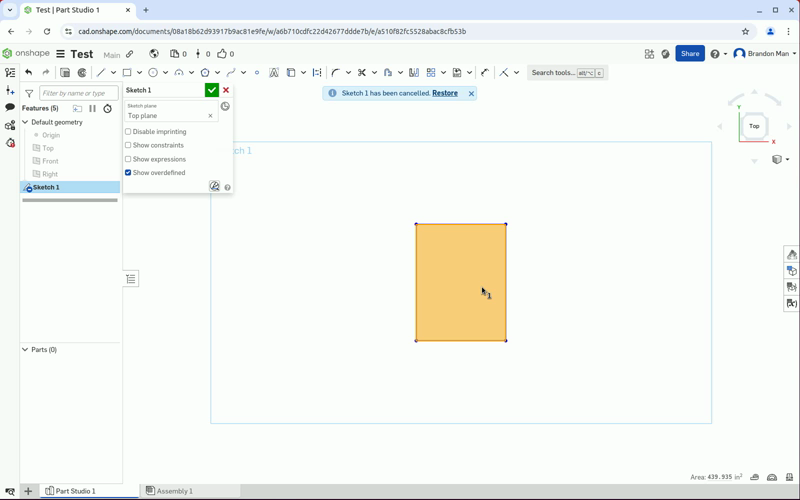
mouse_move(73, 352)
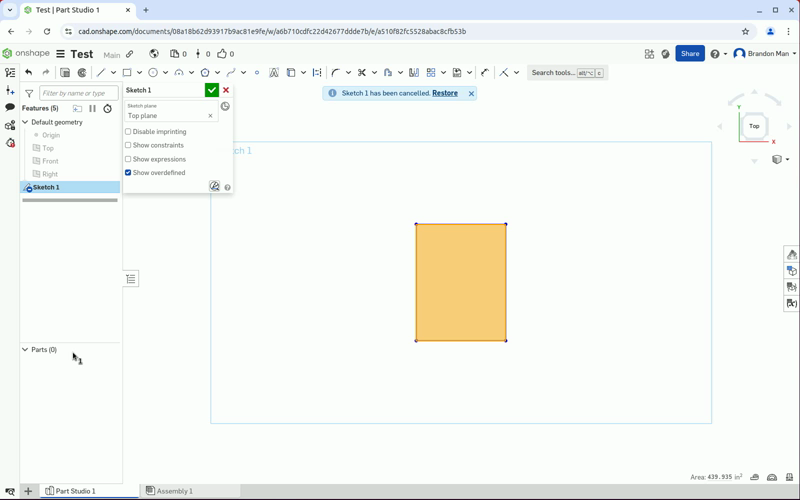
key(shift+y)
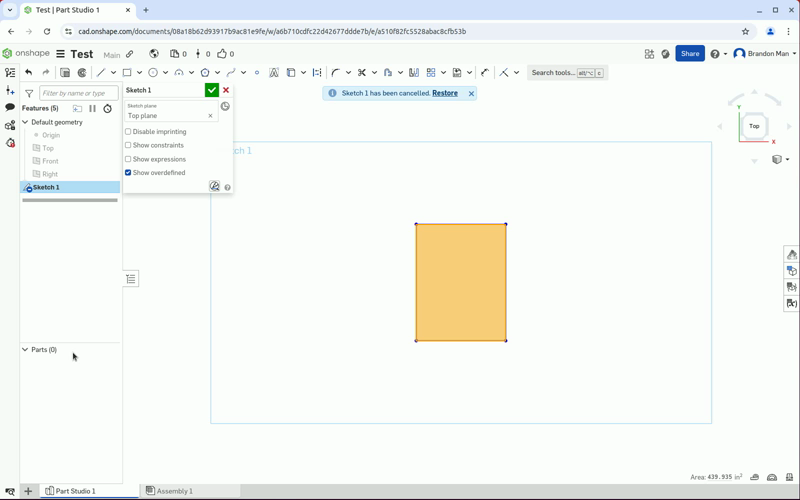
key(shift+e)
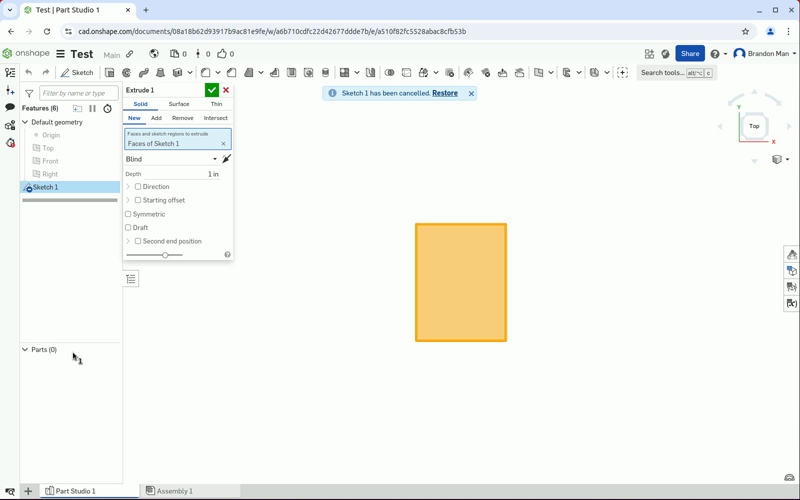
mouse_move(143, 106)
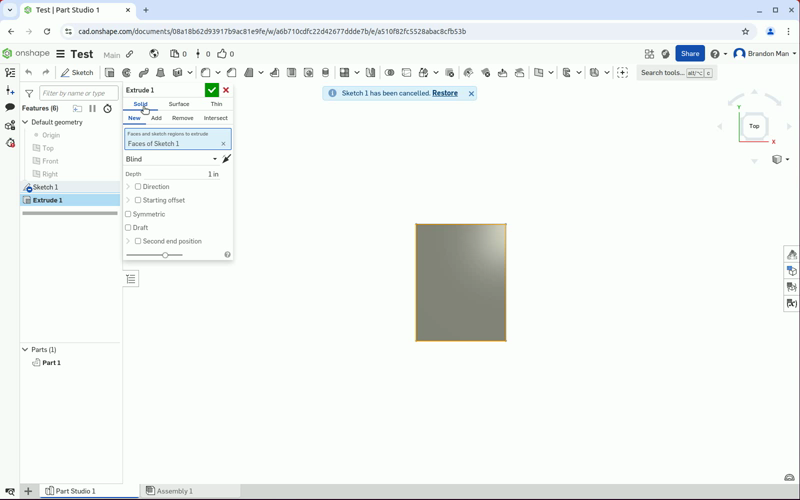
click(143, 106)
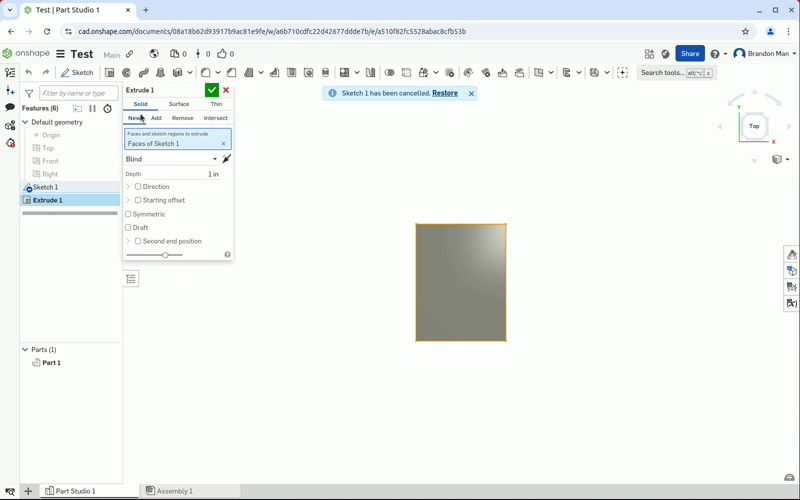
mouse_move(137, 120)
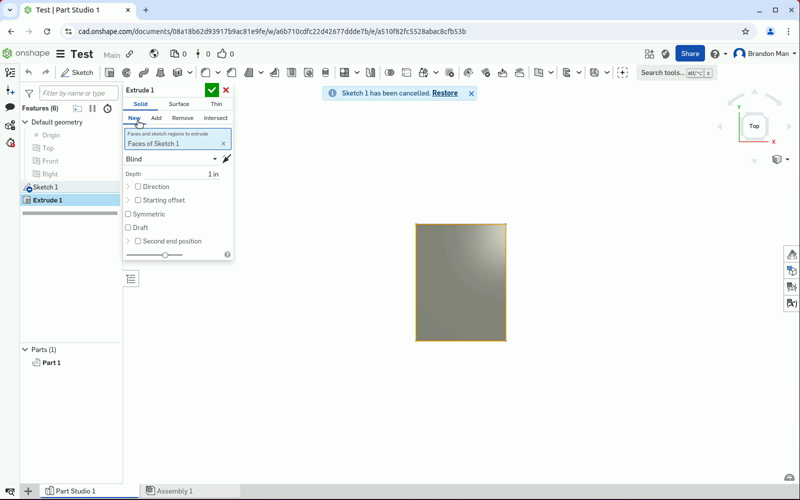
click(137, 120)
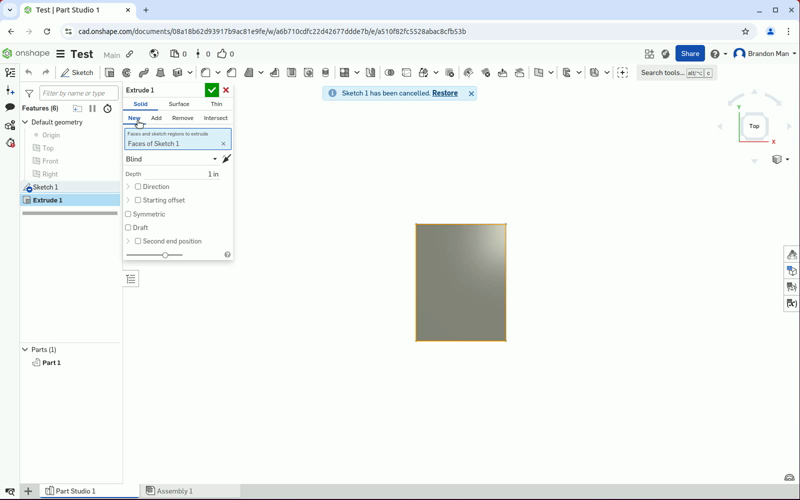
key(tab, 4)
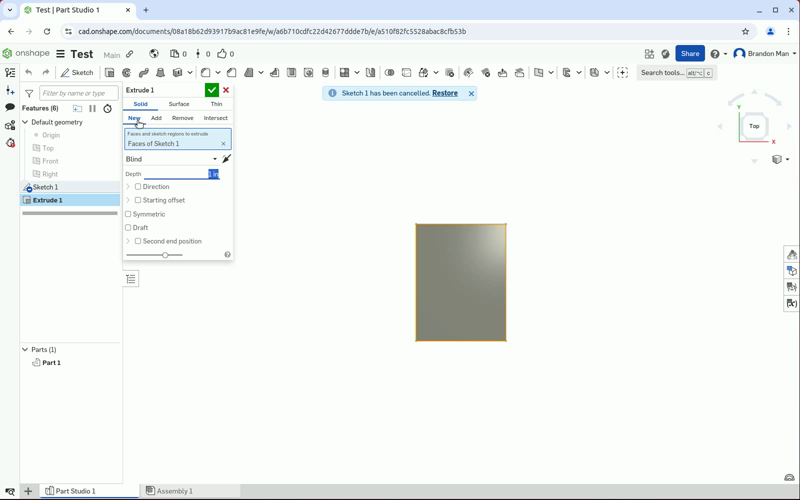
text(23.108)
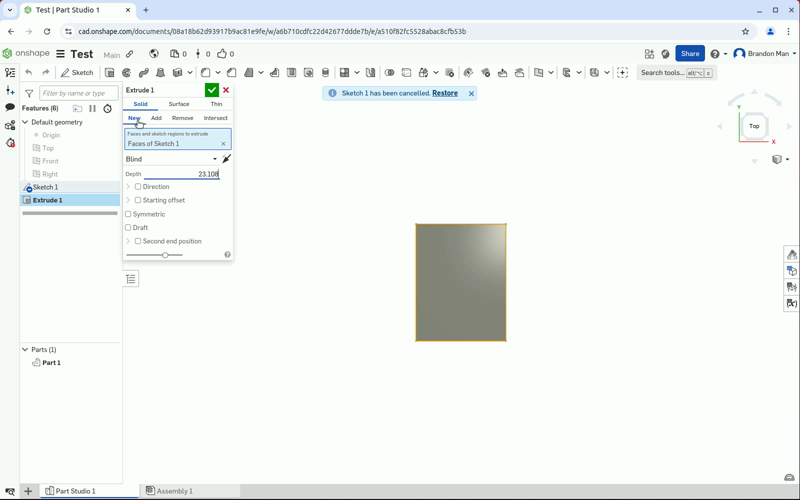
key(enter)
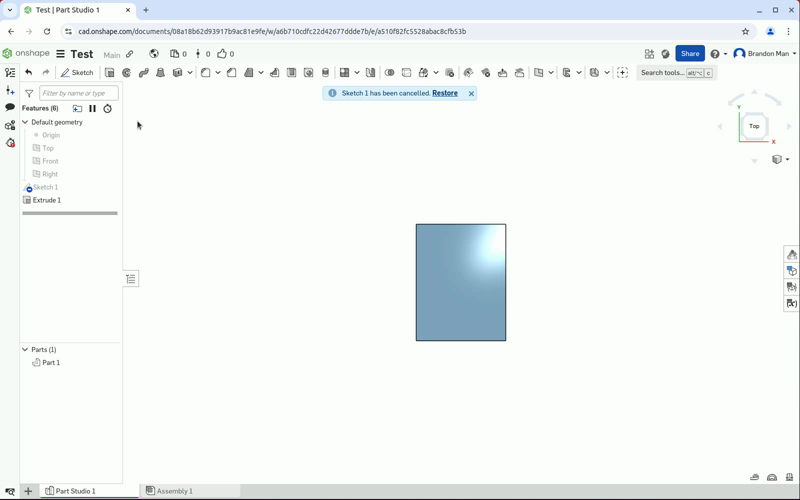
key(shift+h)
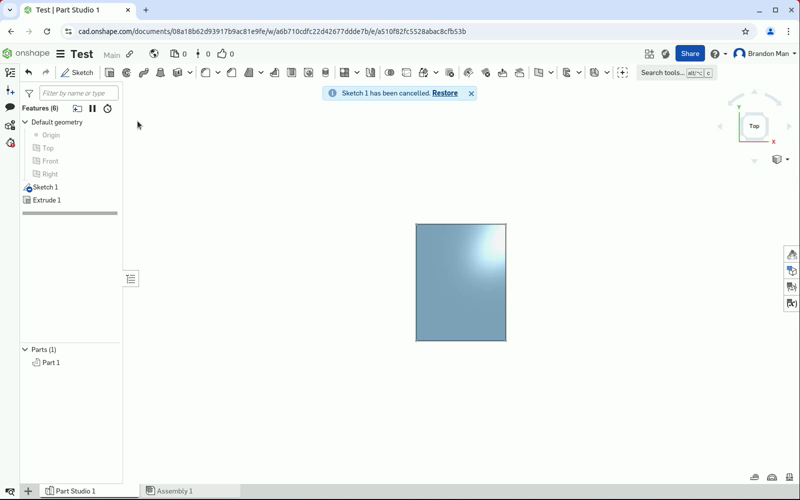
key(shift+h)
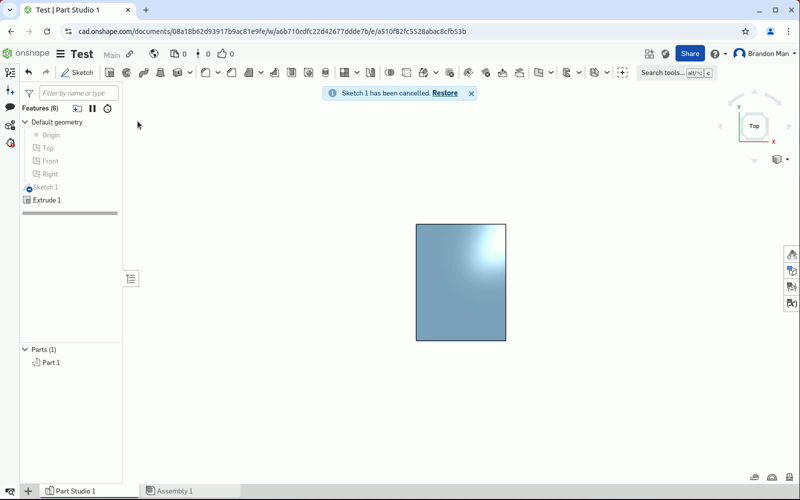
mouse_move(73, 189)
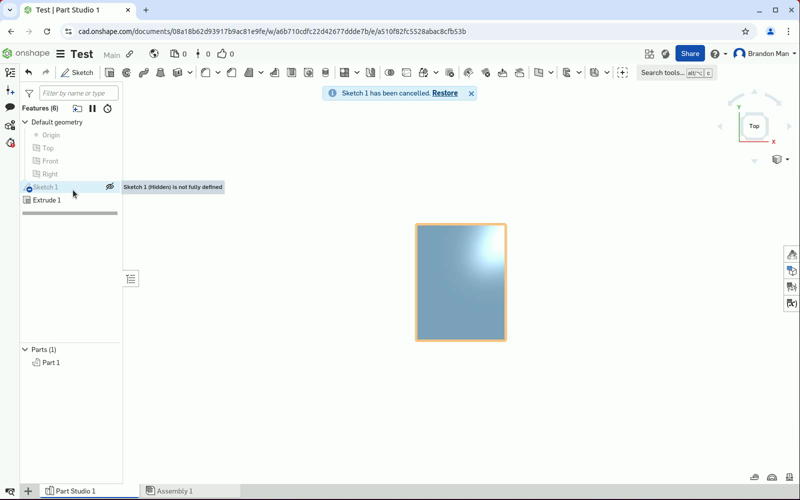
click(73, 189)
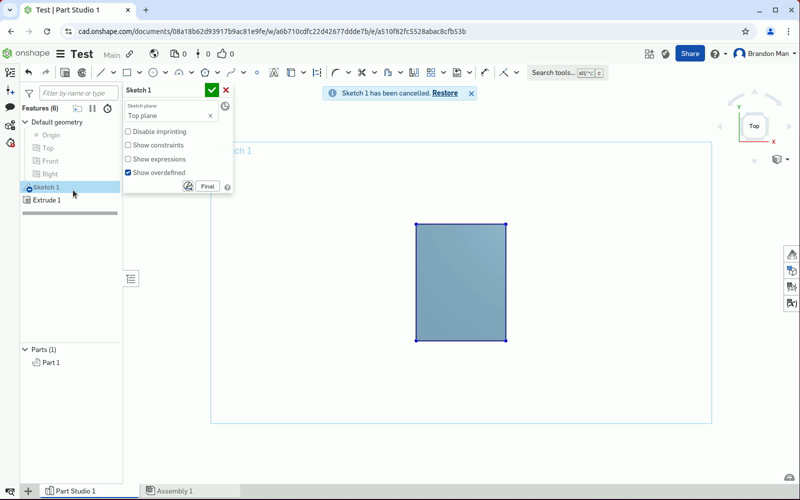
mouse_move(229, 92)
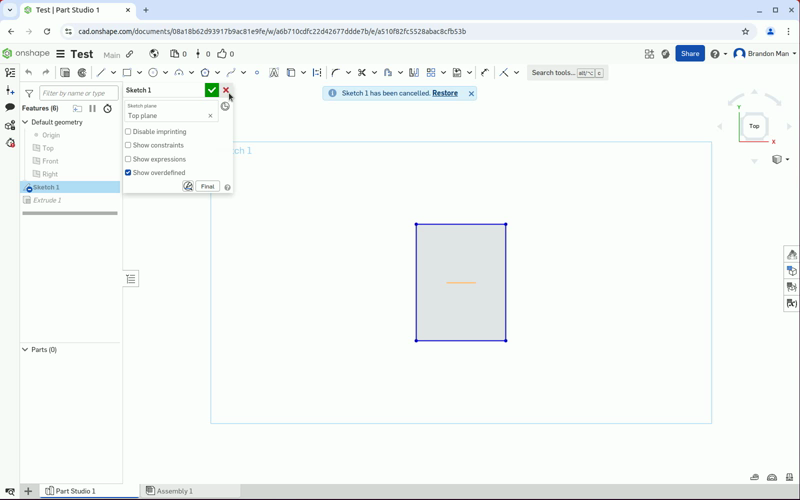
click(229, 92)
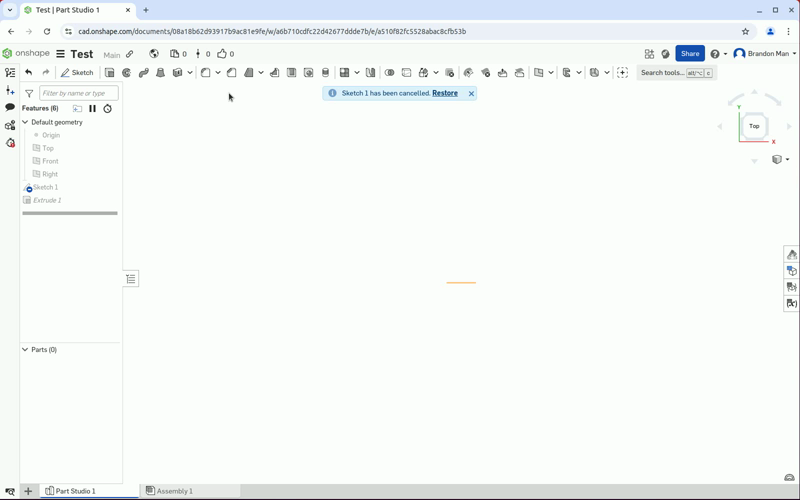
mouse_move(541, 75)
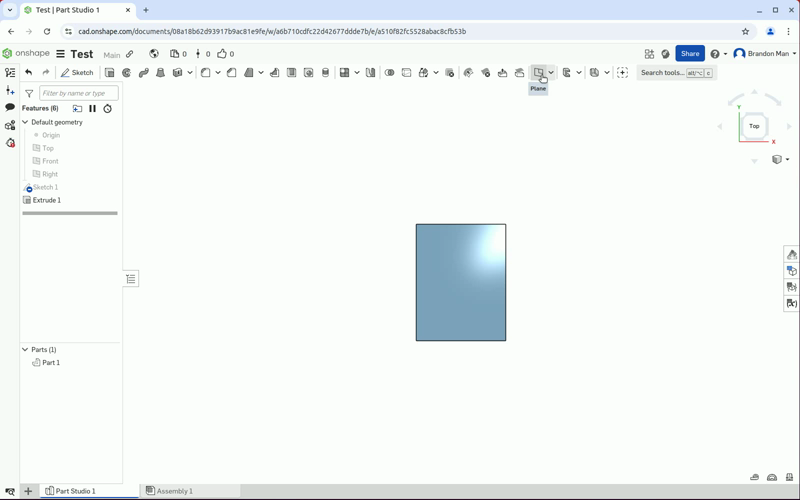
click(541, 75)
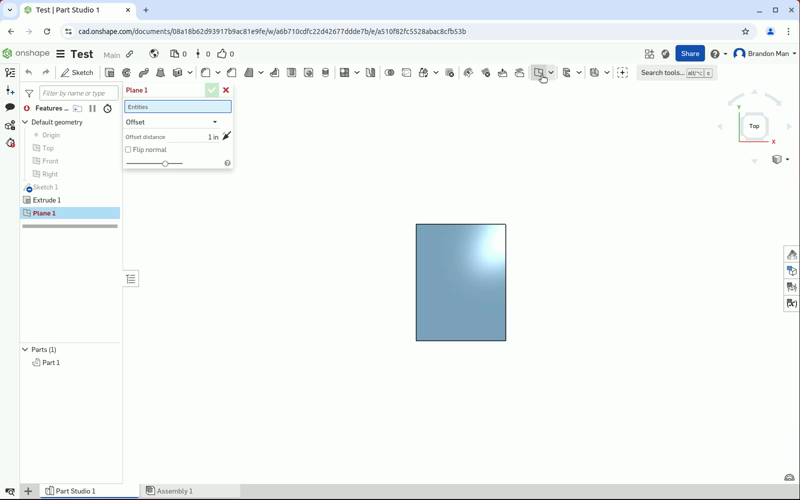
mouse_move(73, 150)
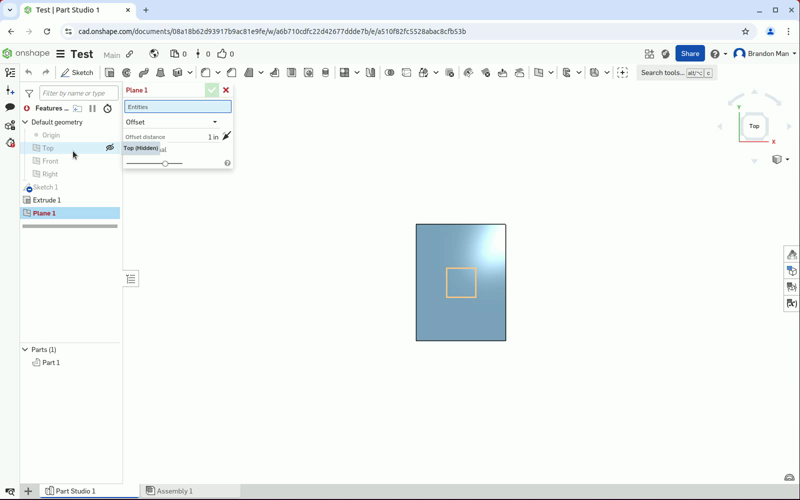
click(73, 150)
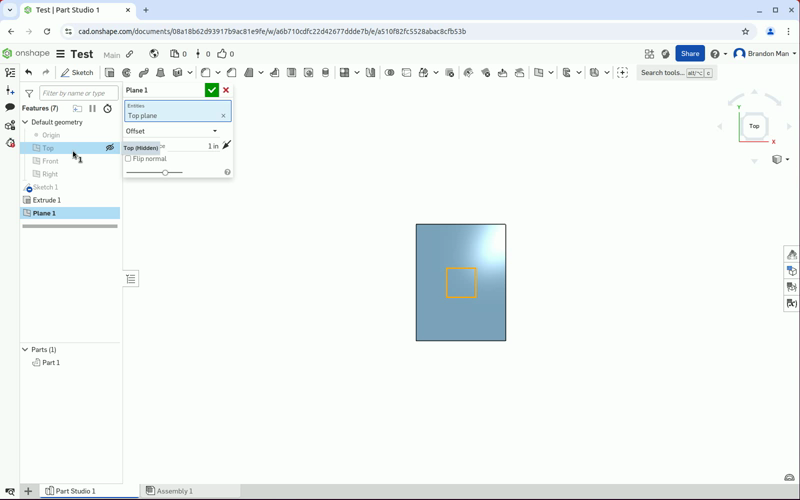
key(tab, 2)
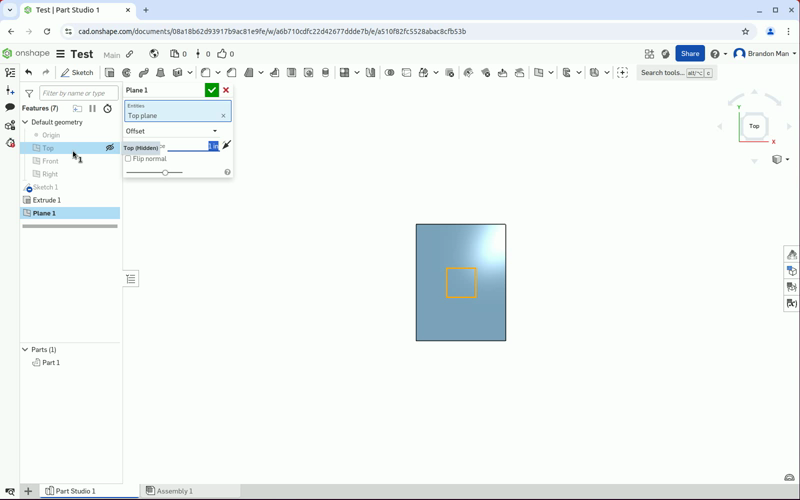
text(23.108)
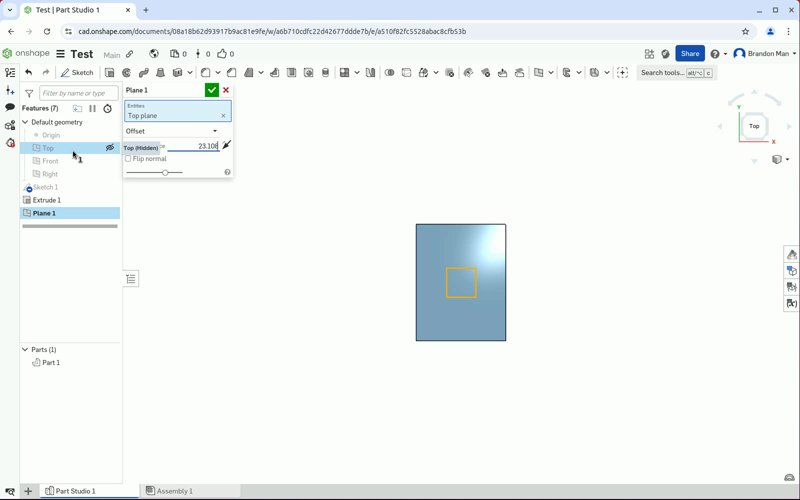
key(enter, 2)
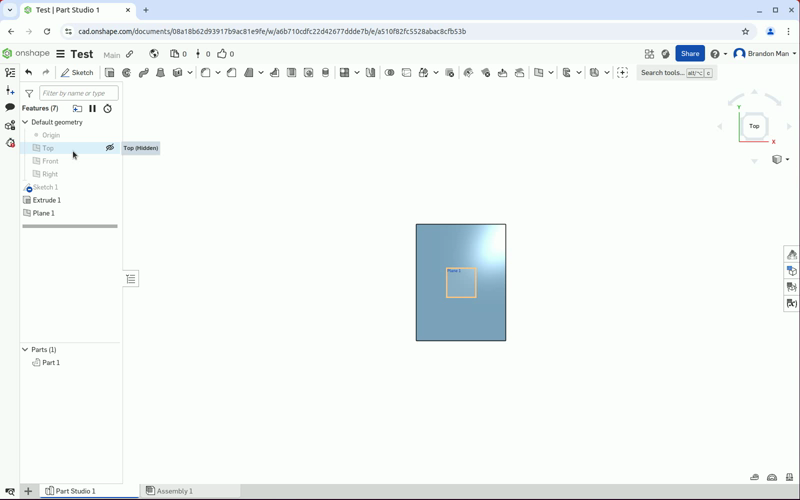
key(shift+s)
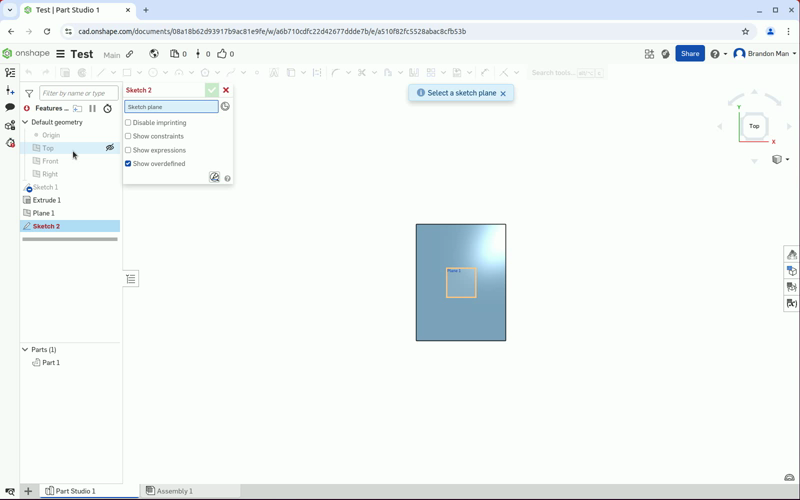
mouse_move(73, 215)
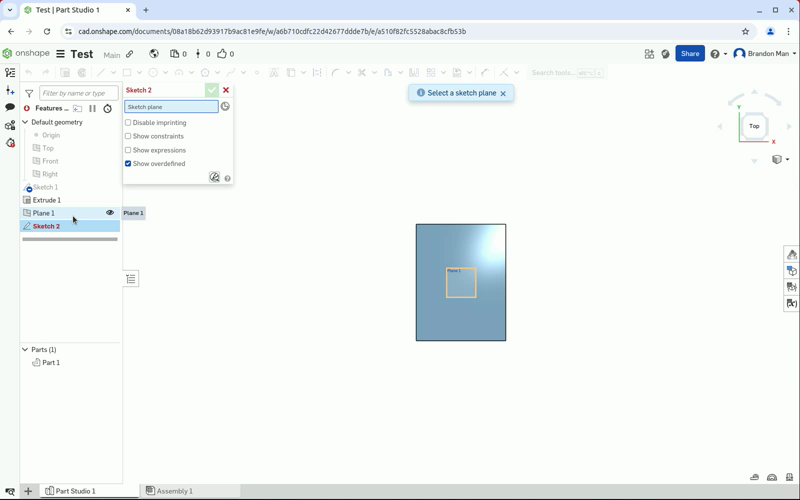
click(73, 215)
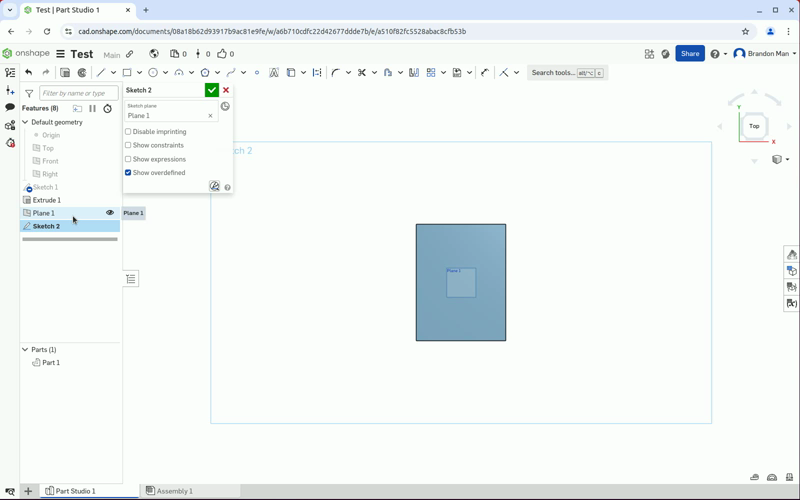
mouse_move(73, 352)
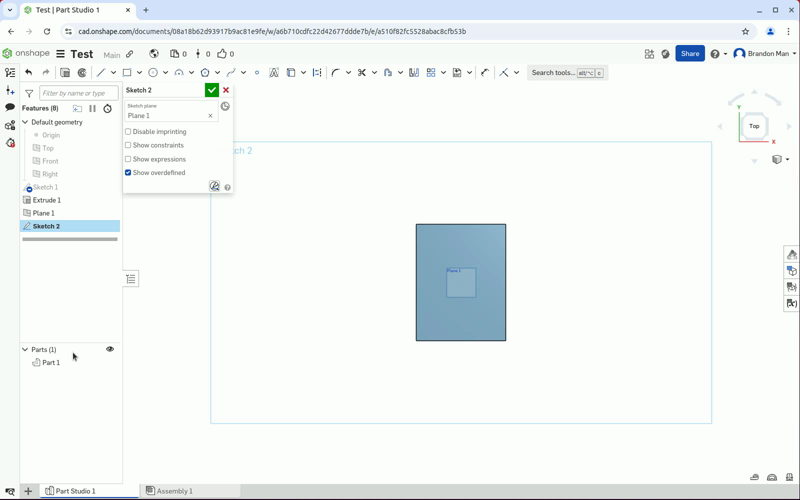
key(y)
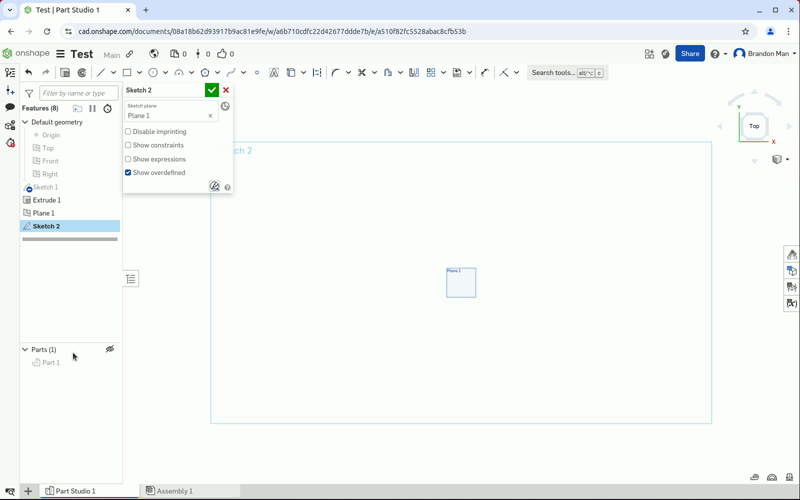
key(l)
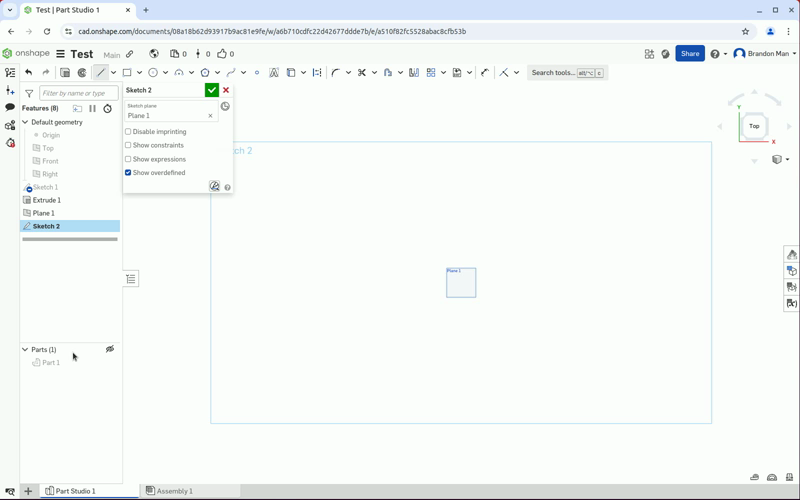
key_down(shift)
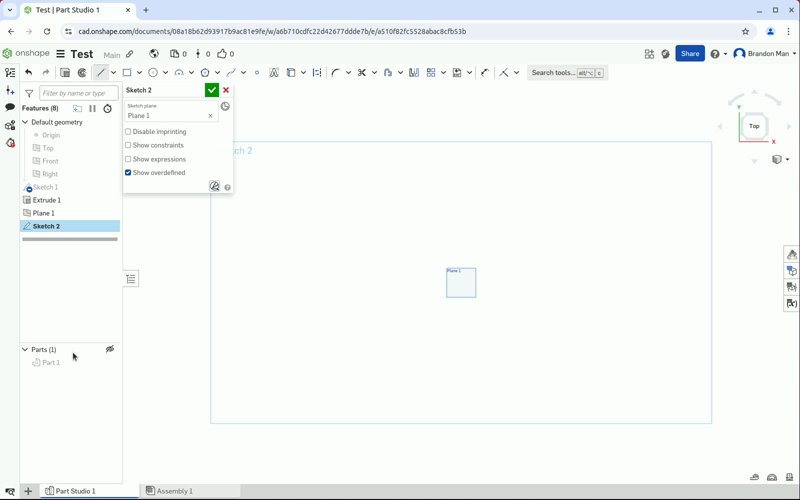
mouse_move(416, 340)
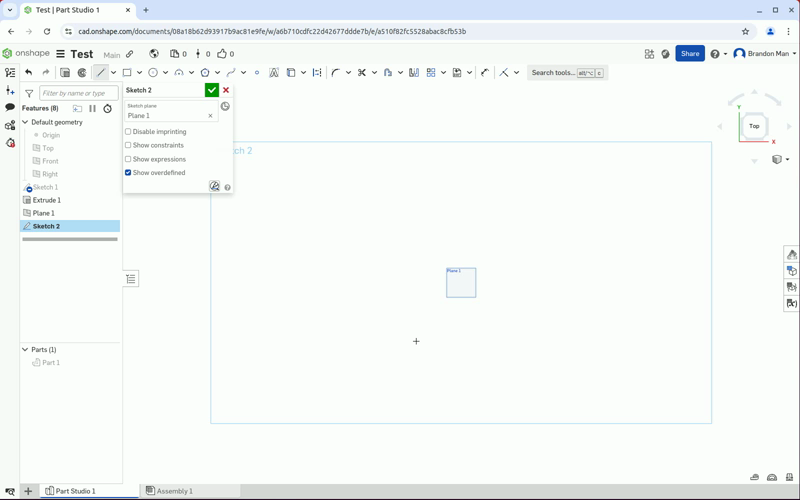
click(416, 340)
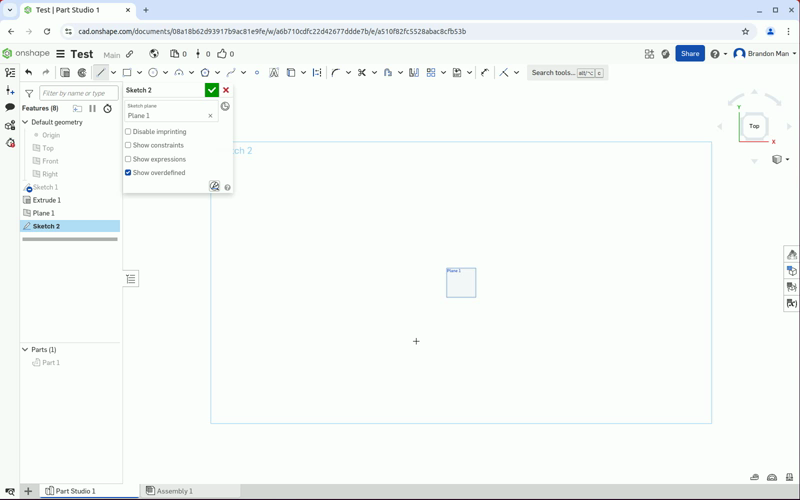
key_up(shift)
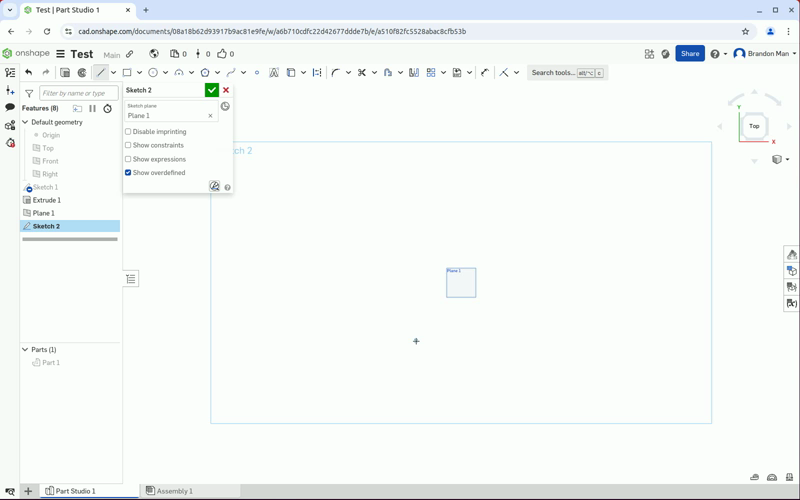
key_down(shift)
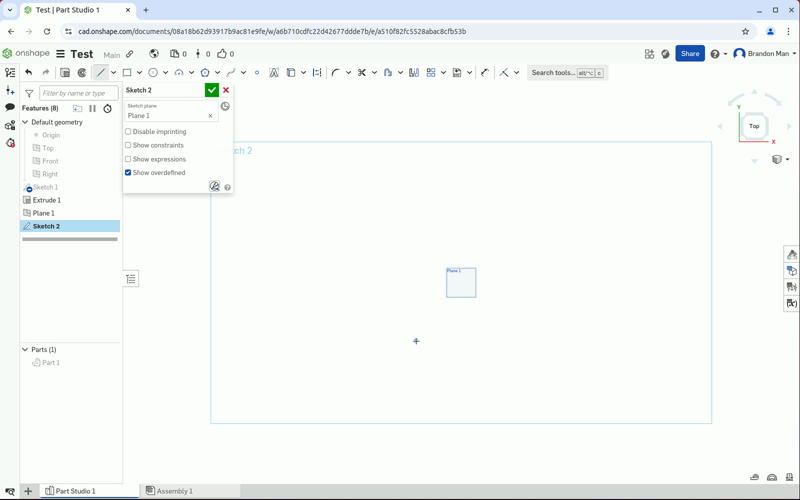
mouse_move(505, 340)
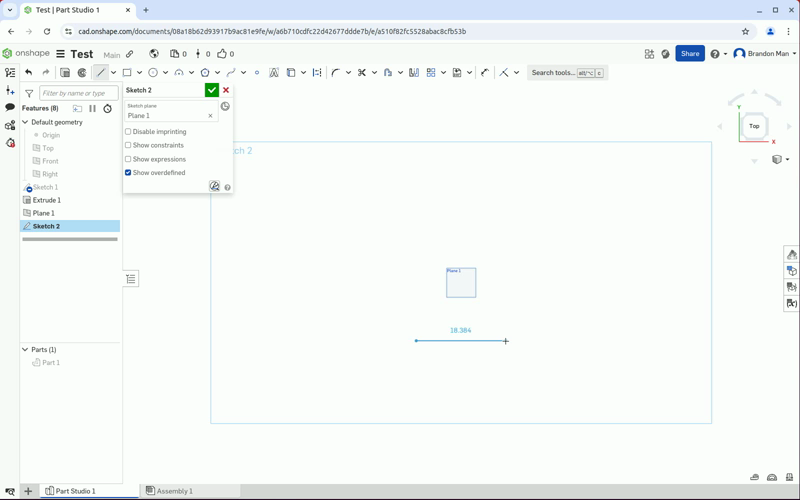
click(505, 340)
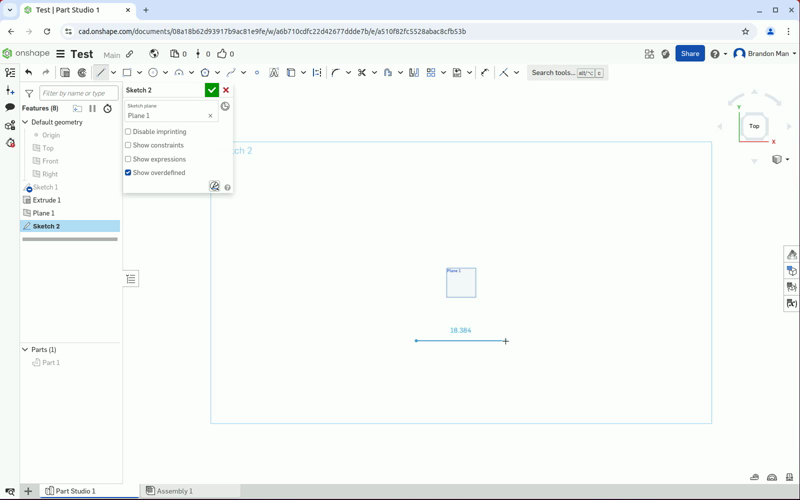
key_up(shift)
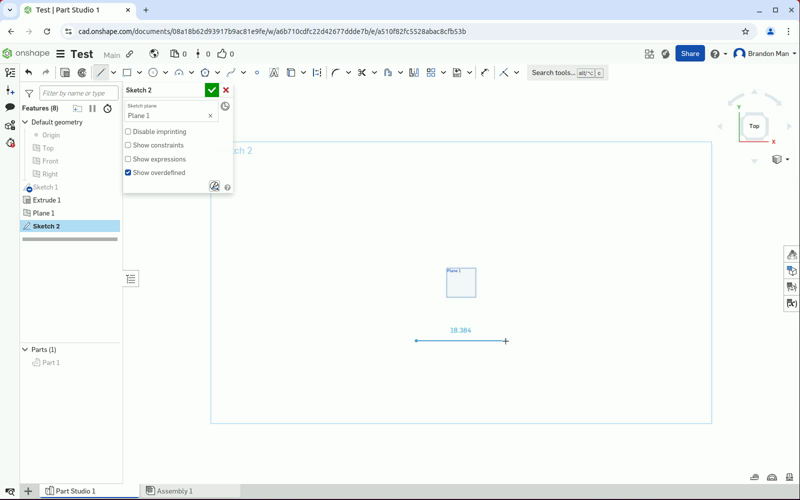
key_down(shift)
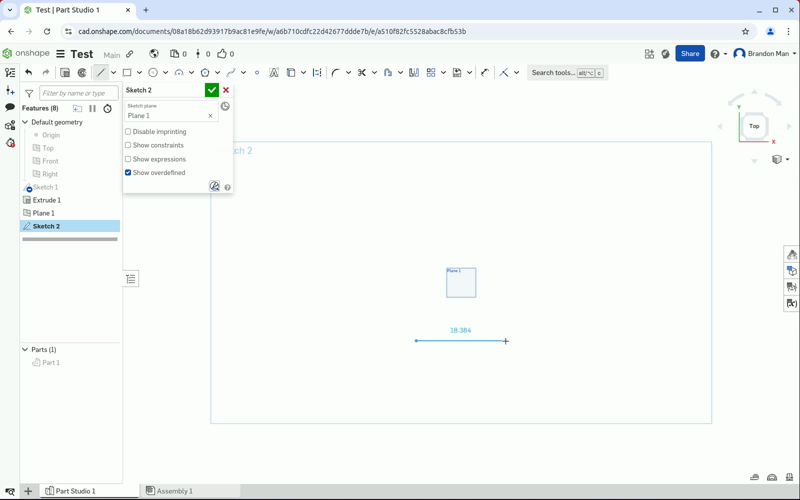
mouse_move(505, 253)
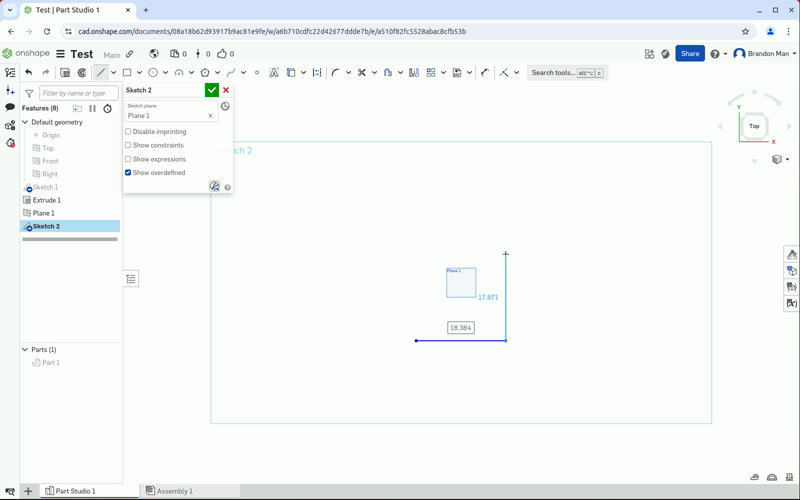
click(505, 253)
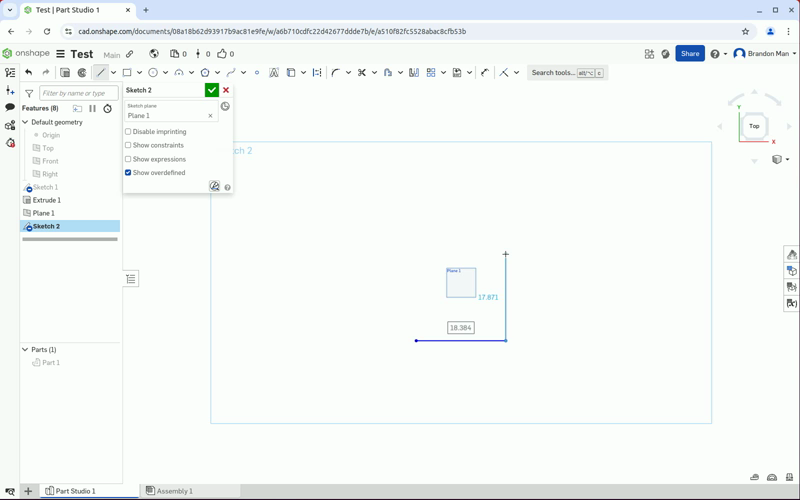
key_up(shift)
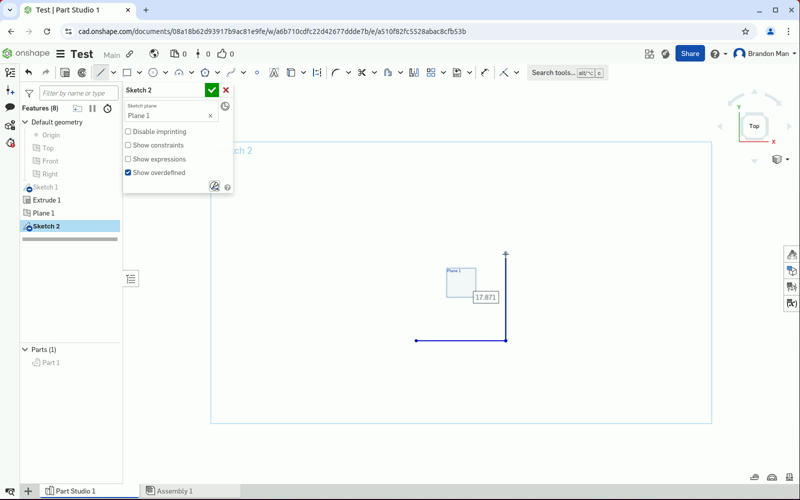
key_down(shift)
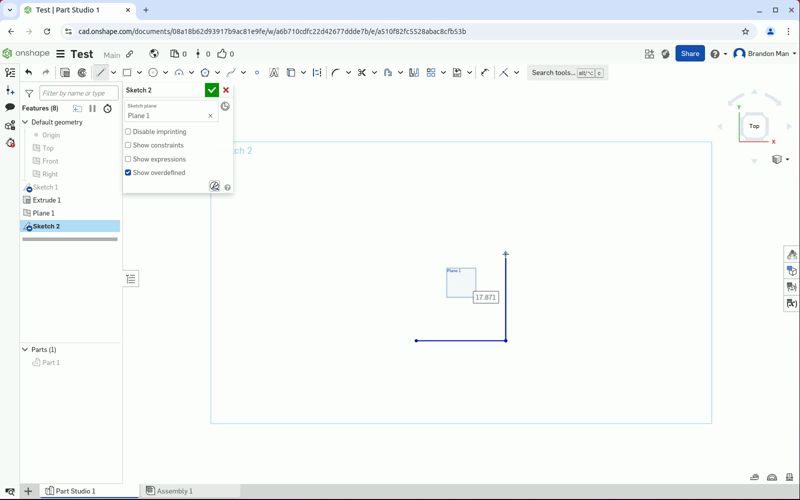
mouse_move(416, 253)
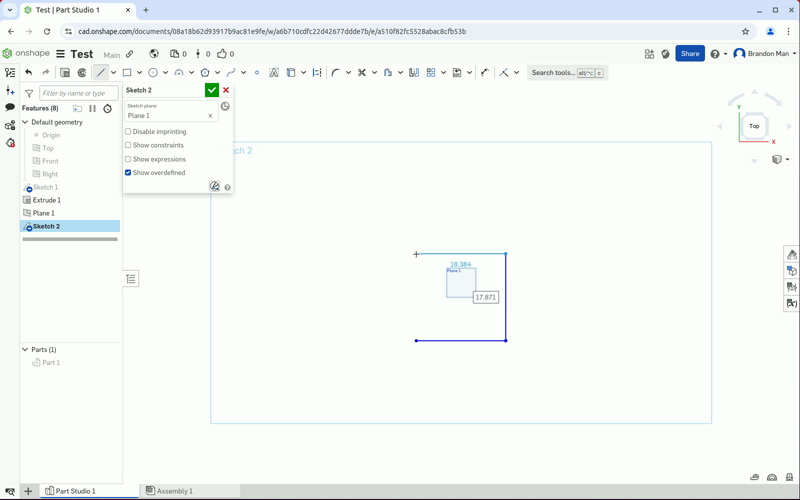
click(416, 253)
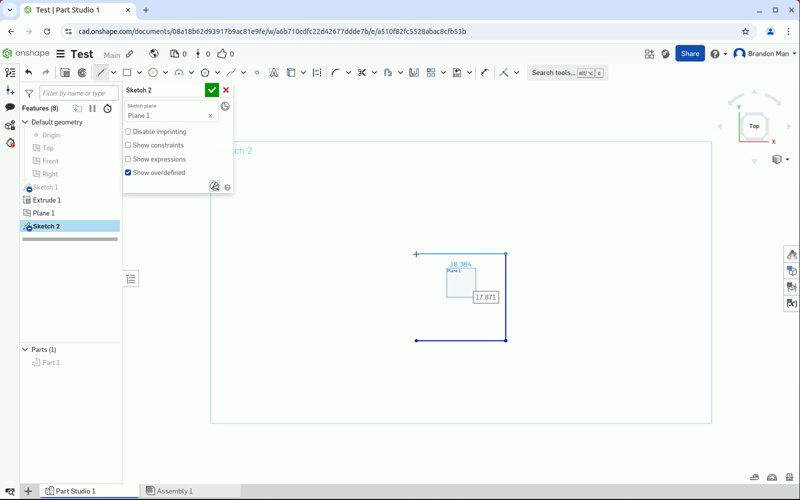
key_up(shift)
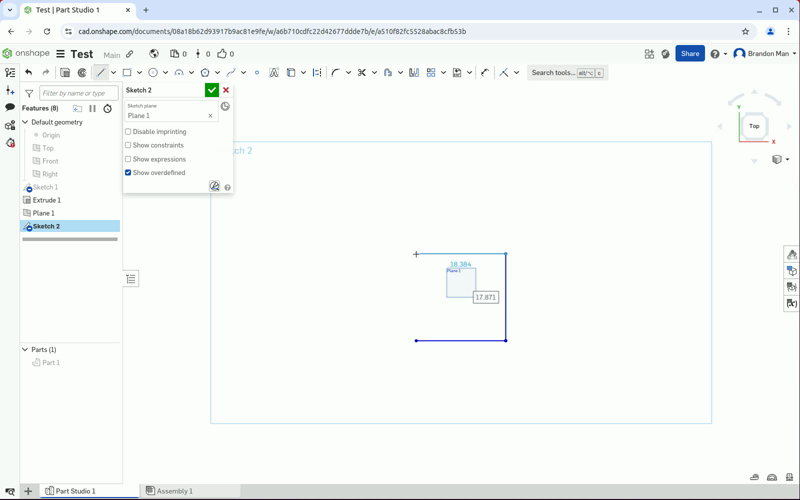
key_down(shift)
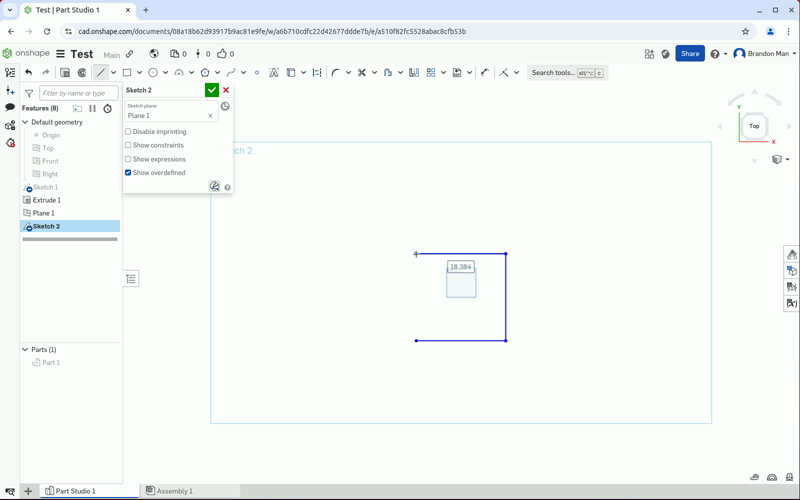
mouse_move(416, 340)
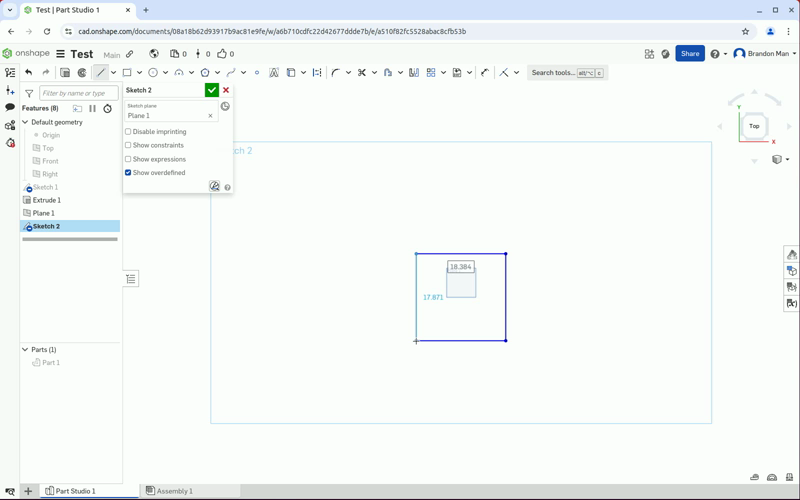
key_up(shift)
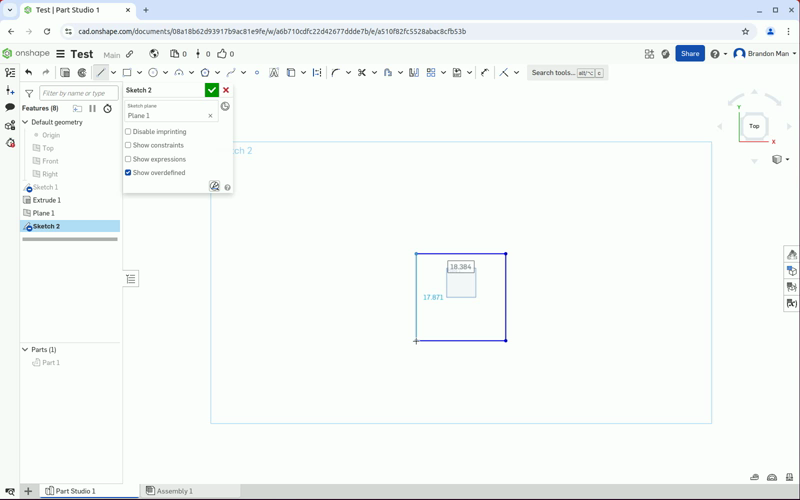
click(416, 340)
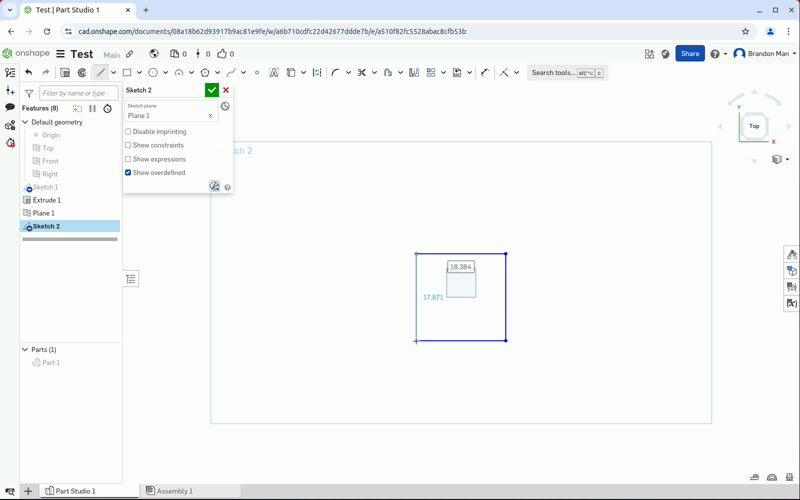
key(esc)
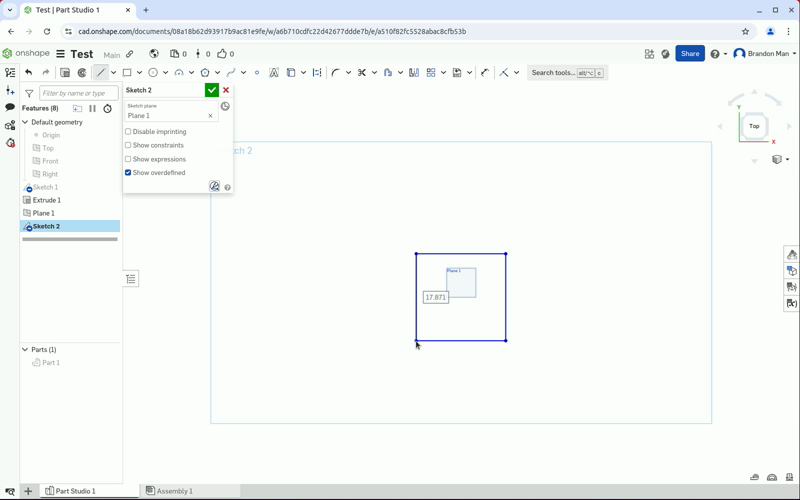
mouse_move(480, 272)
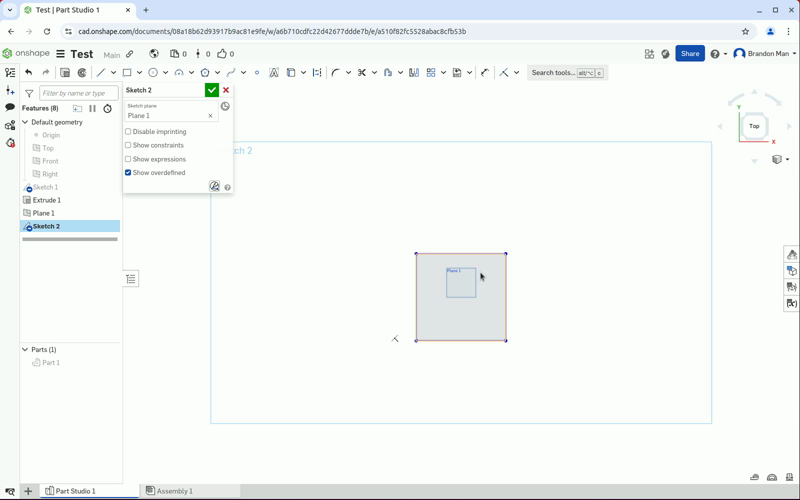
click(480, 272)
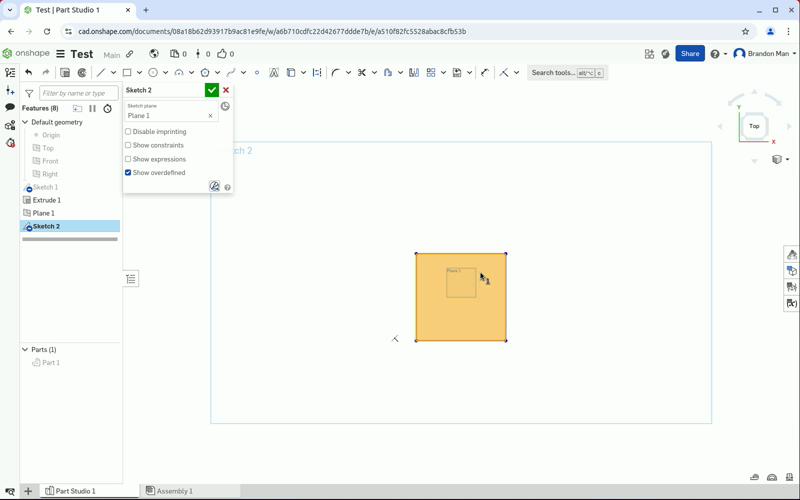
mouse_move(73, 352)
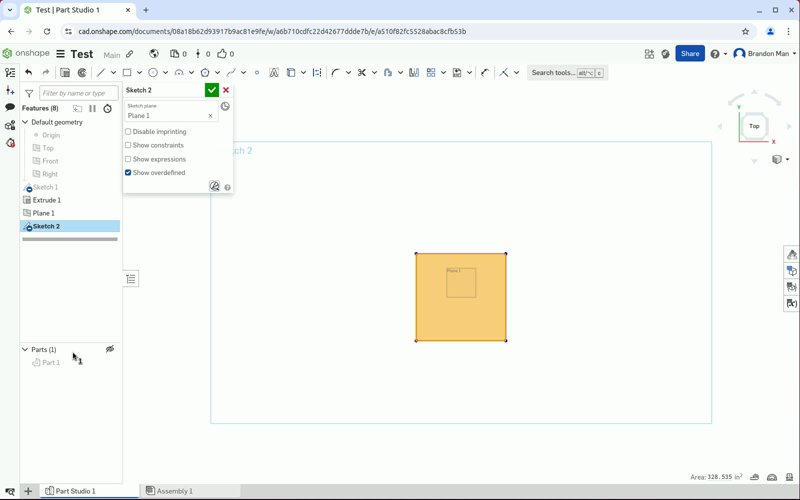
key(shift+y)
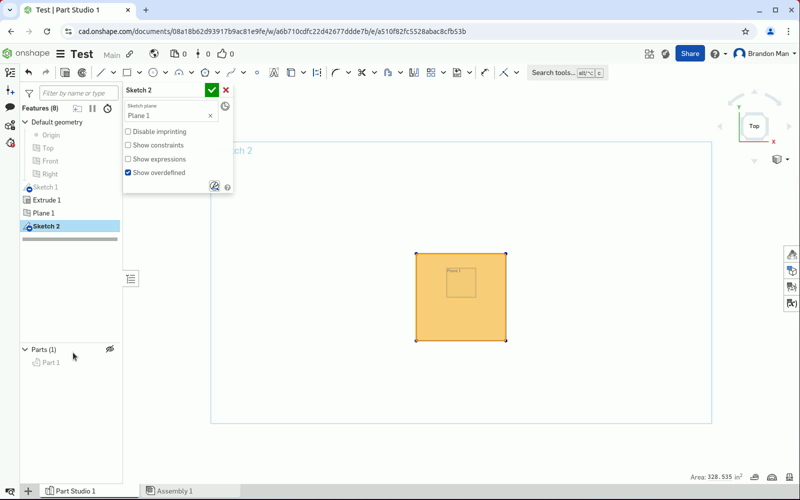
key(shift+e)
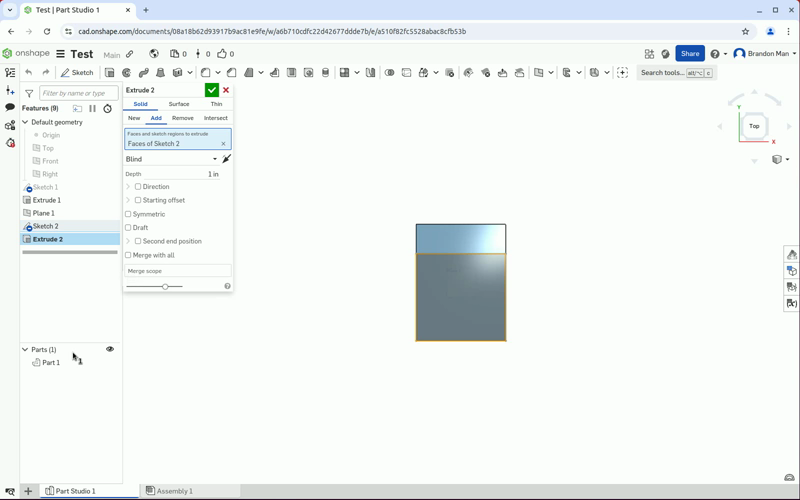
mouse_move(143, 106)
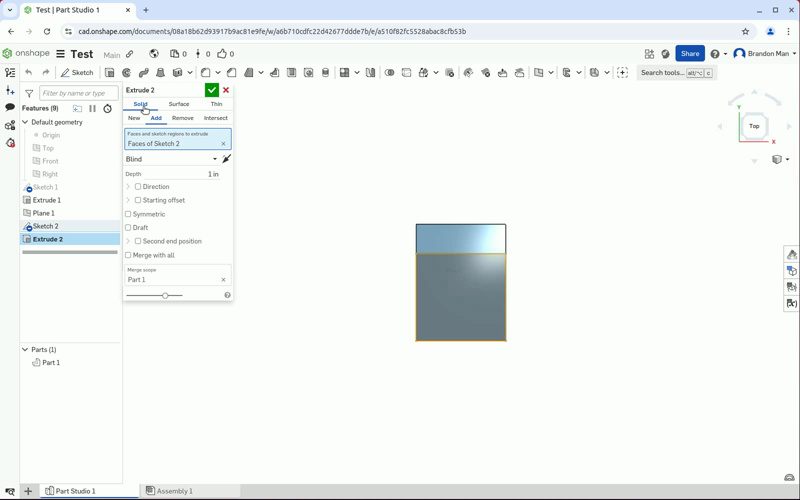
click(143, 106)
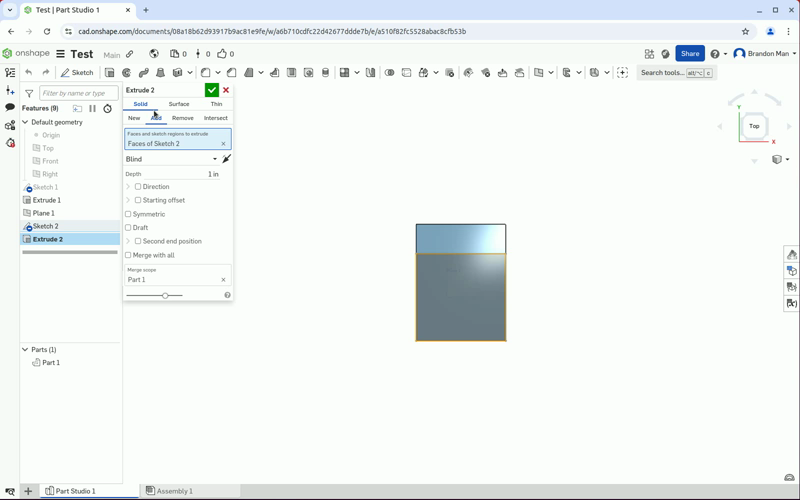
mouse_move(186, 120)
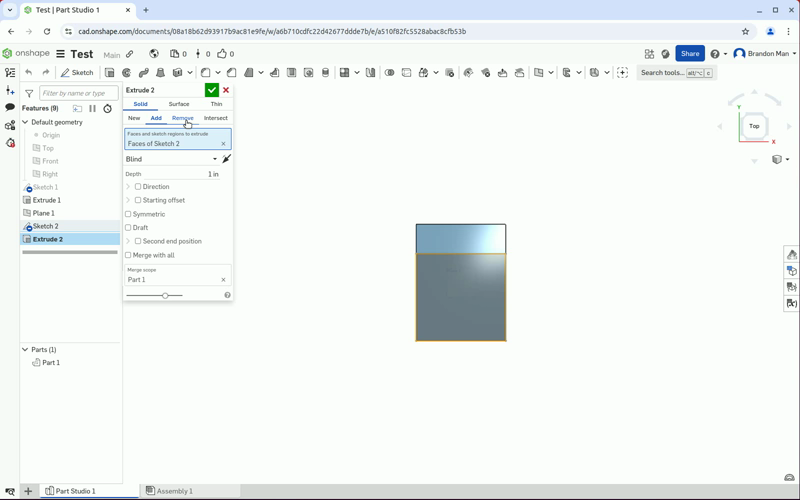
click(186, 120)
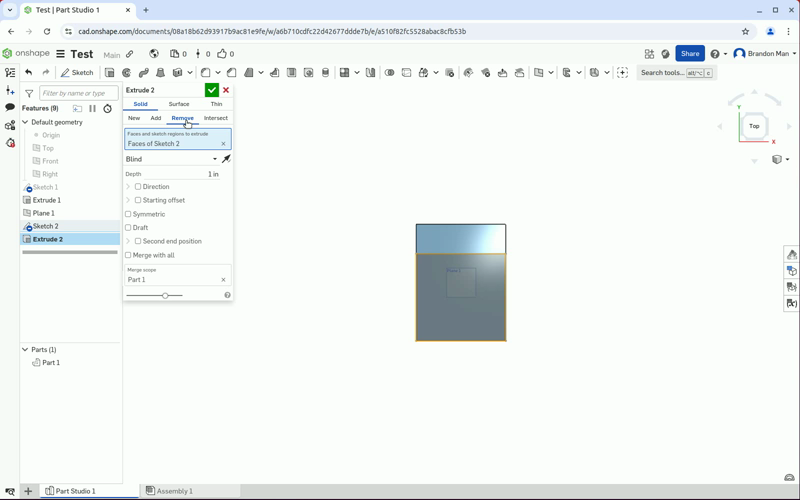
key(tab, 4)
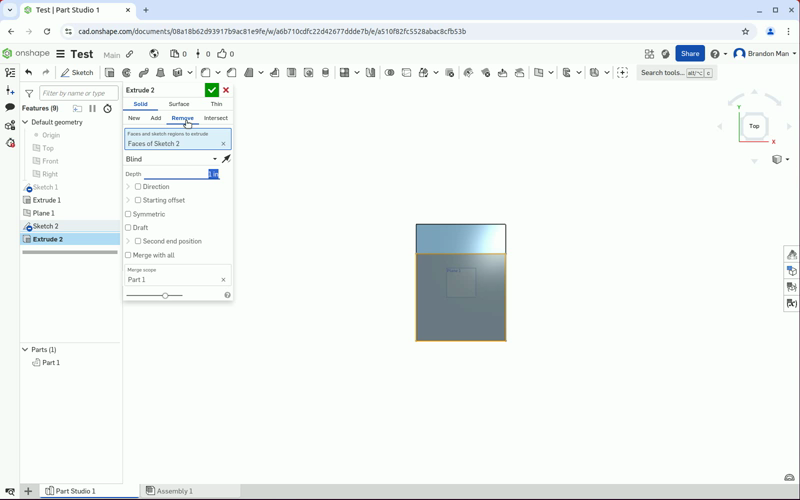
text(15.165)
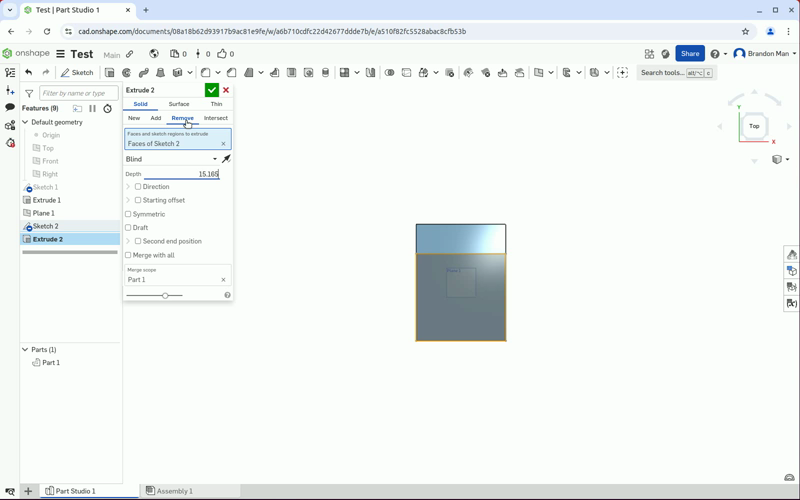
key(tab, 6)
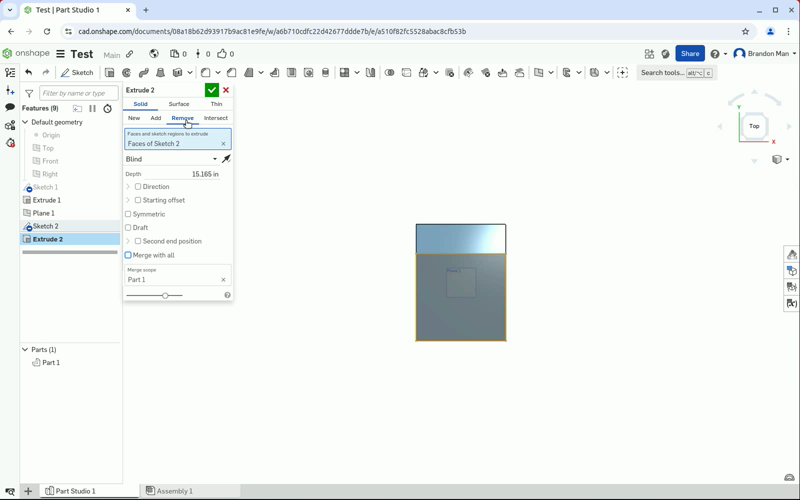
key(space)
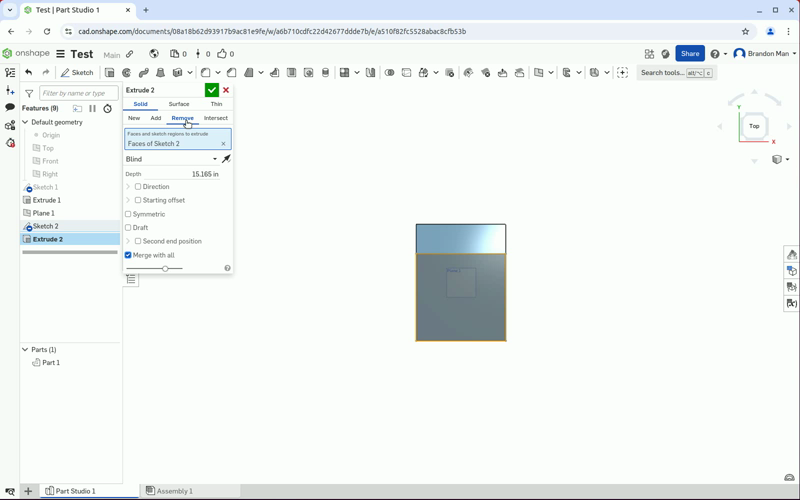
key(enter)
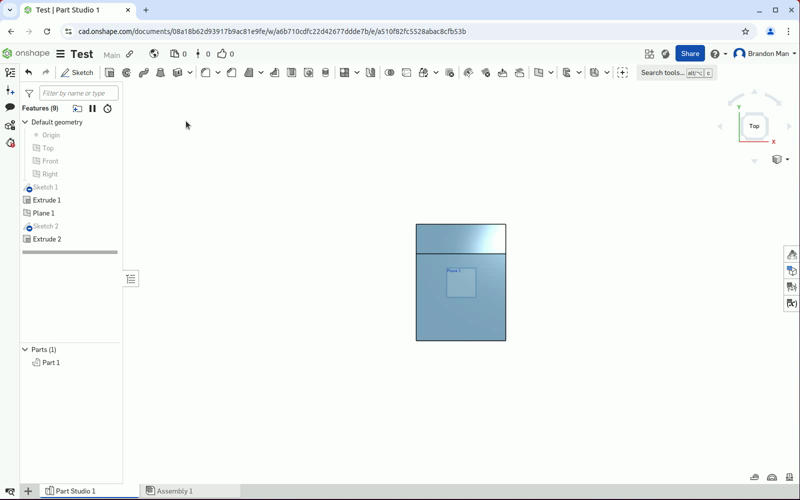
key(shift+h)
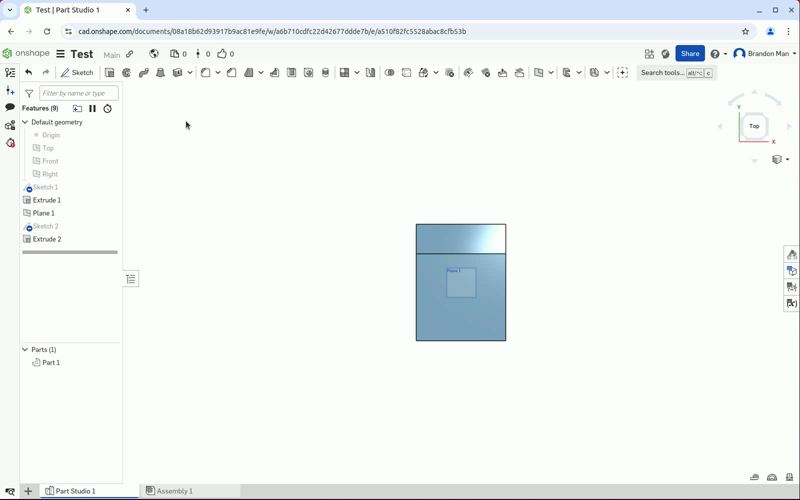
key(shift+h)
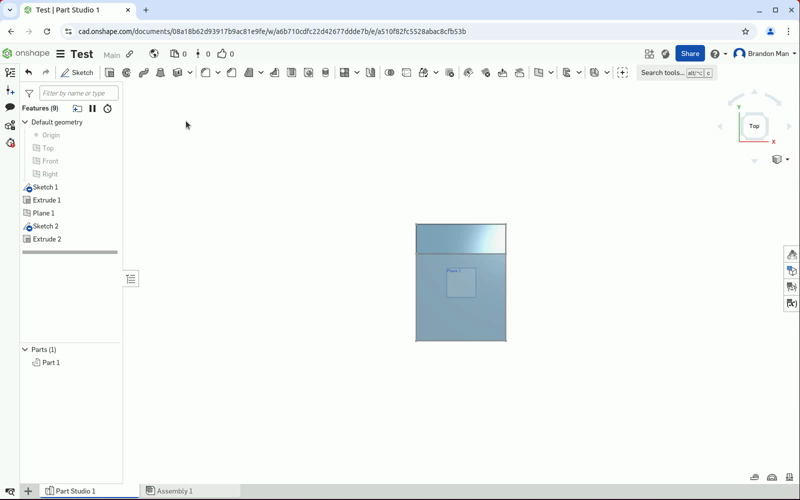
key(shift+7)
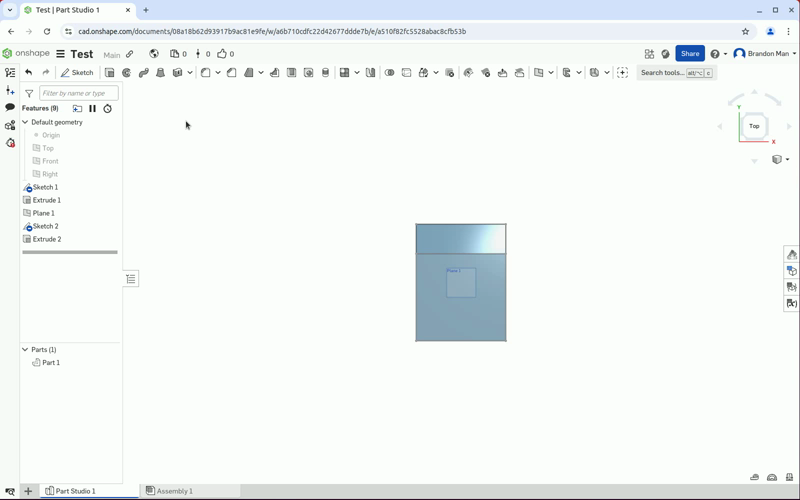
key(up, 3)
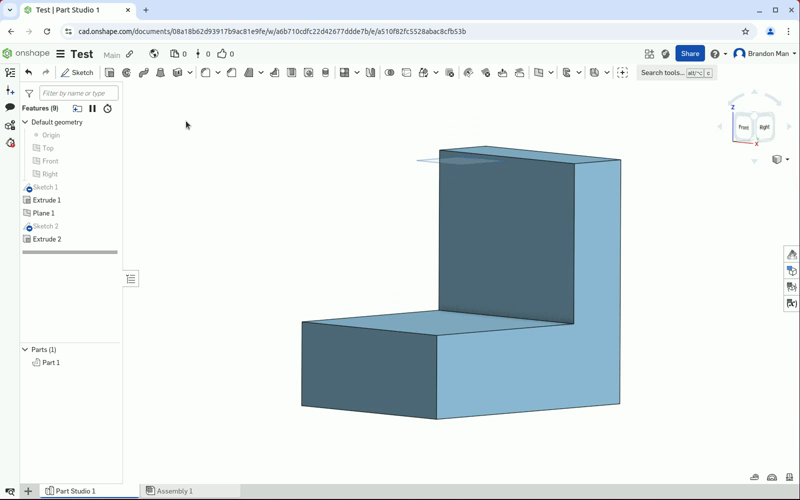
key(left, 3)
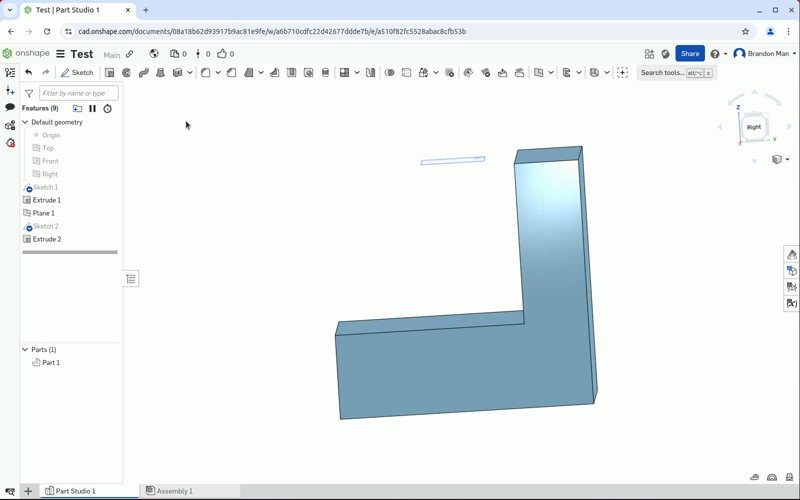
key(right, 3)
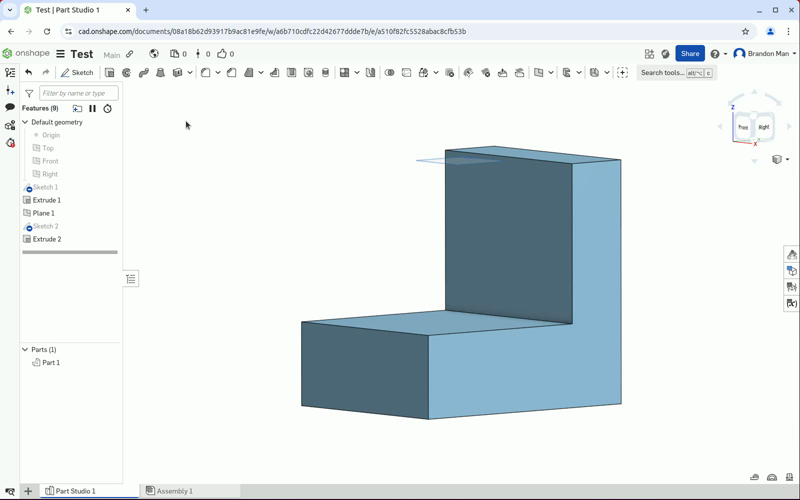
key(down, 3)
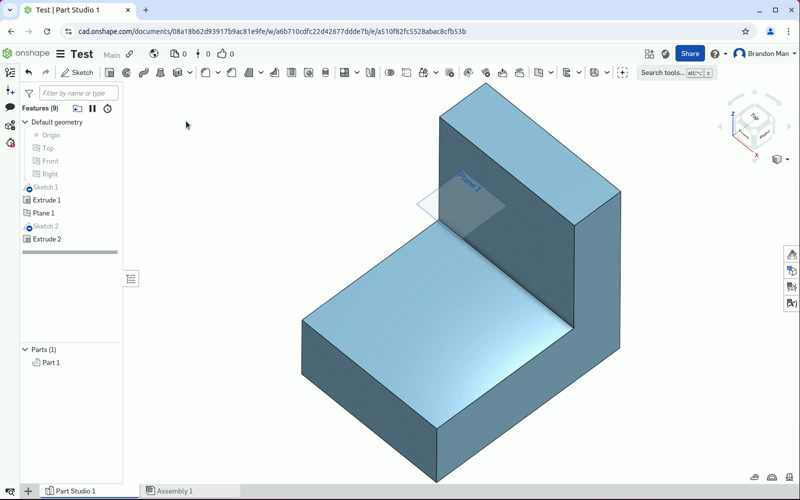
mouse_move(73, 189)
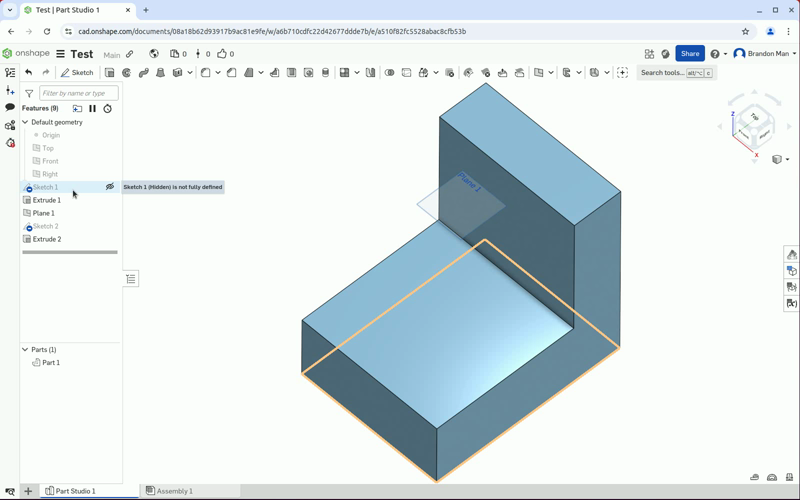
click(73, 189)